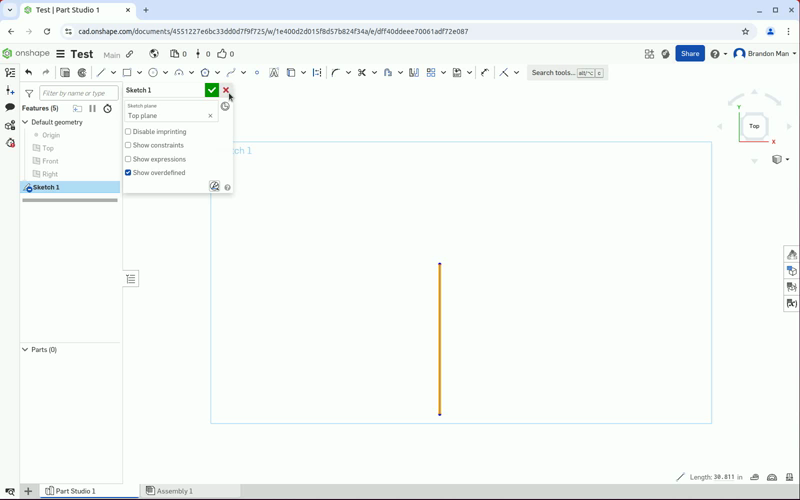
key(shift+h)
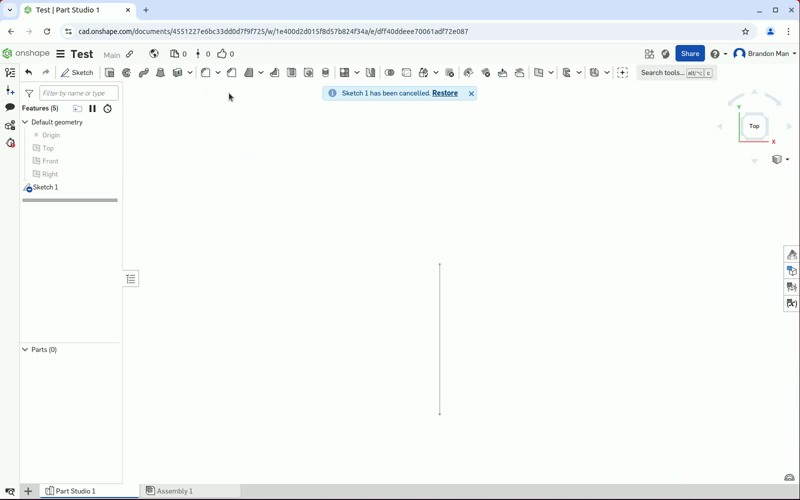
key(shift+s)
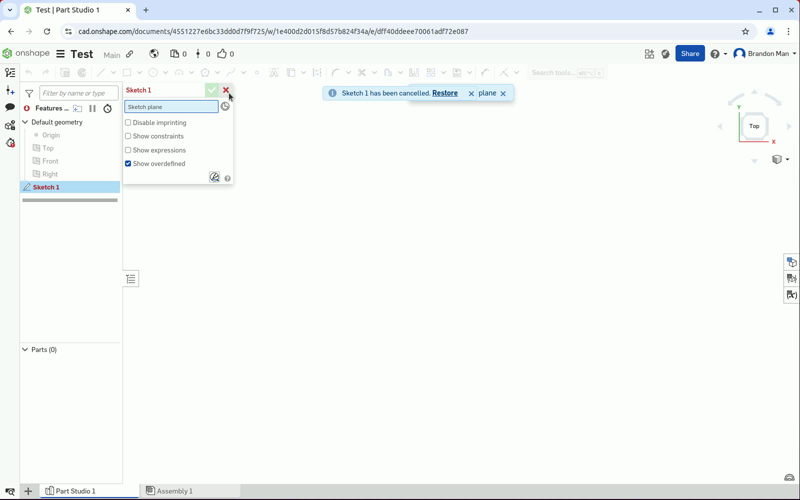
mouse_move(73, 150)
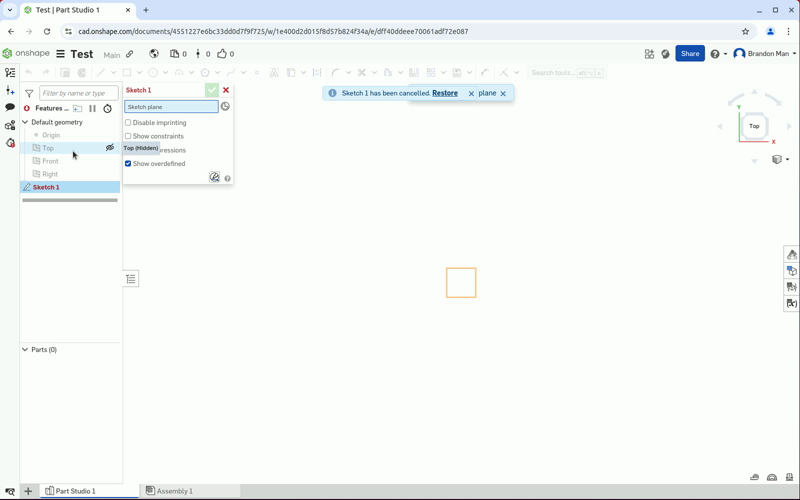
click(73, 150)
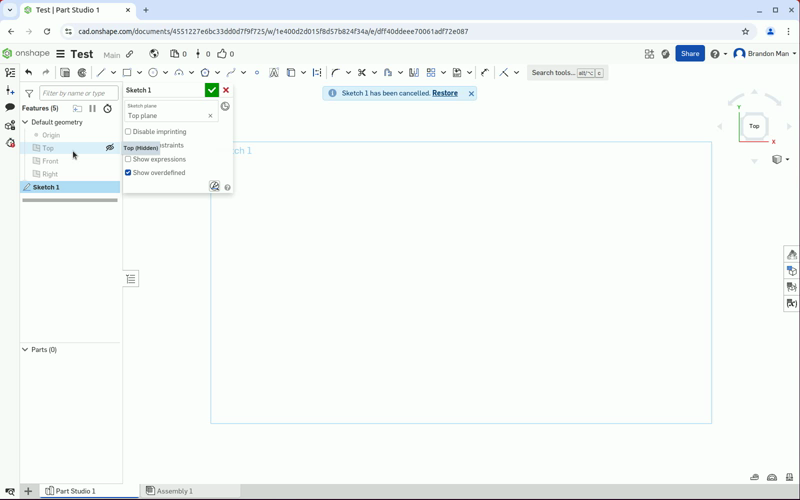
mouse_move(73, 352)
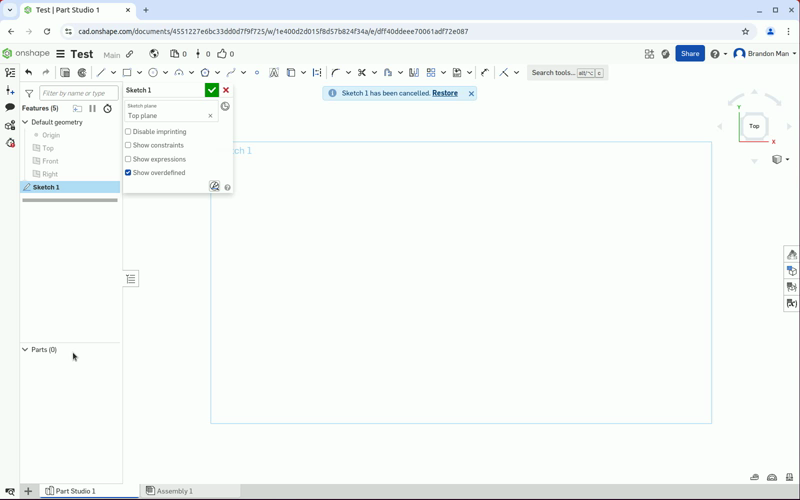
key(y)
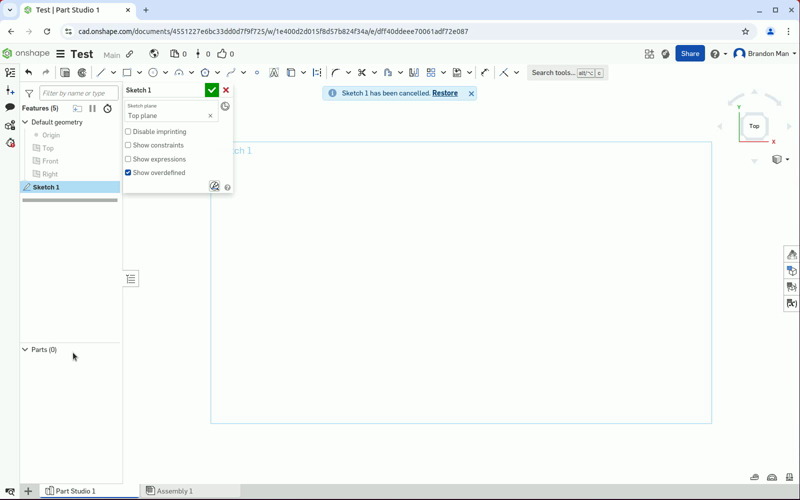
key(l)
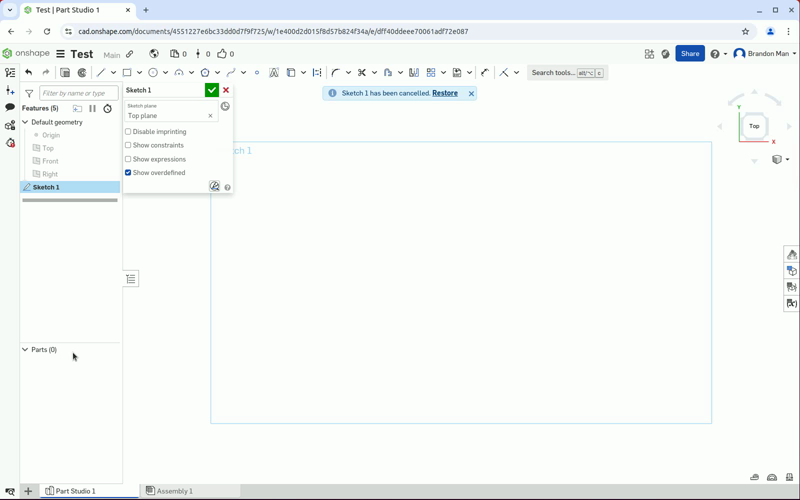
key_down(shift)
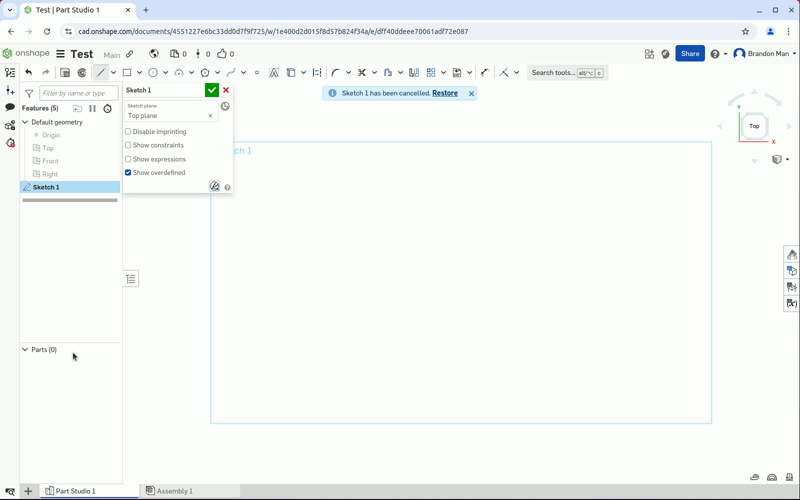
mouse_move(422, 395)
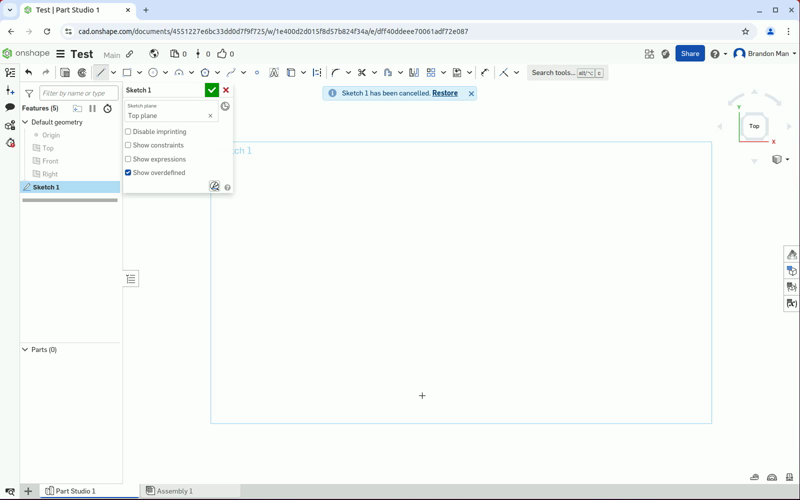
click(422, 395)
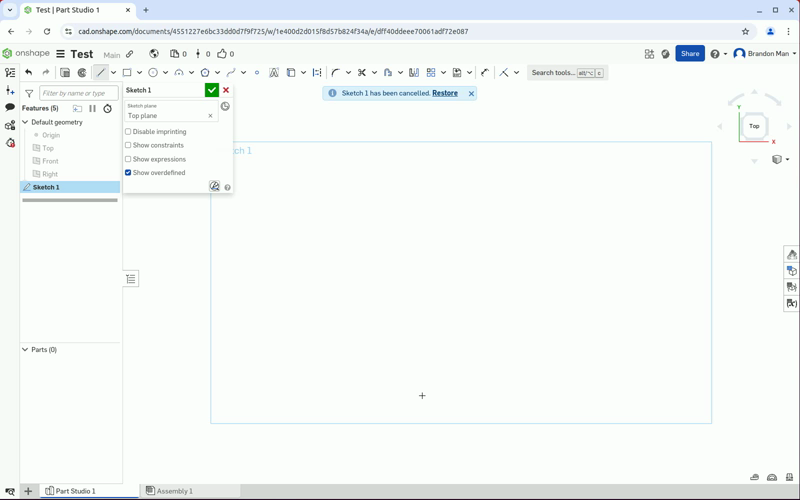
key_up(shift)
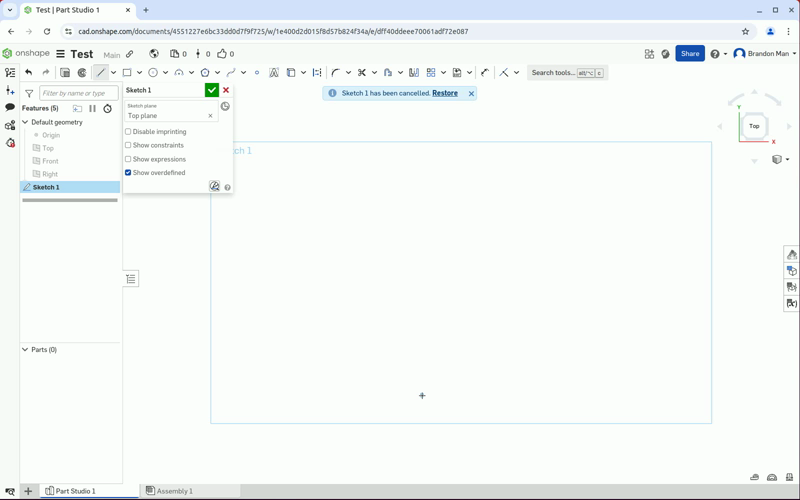
key_down(shift)
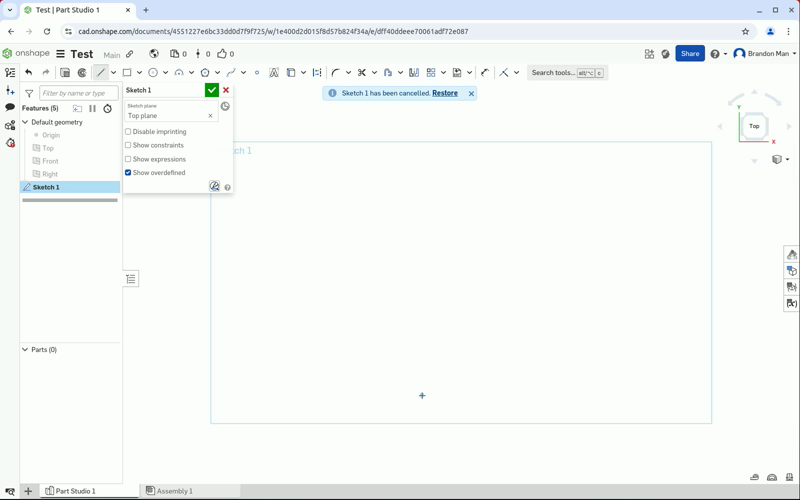
mouse_move(499, 395)
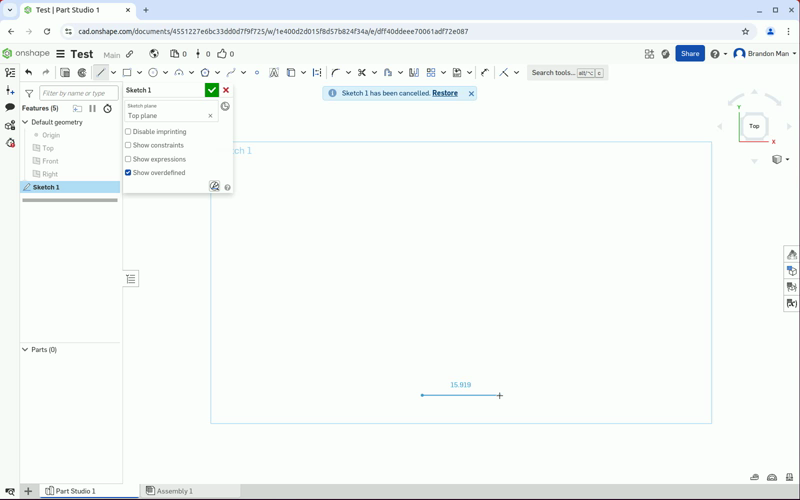
click(499, 395)
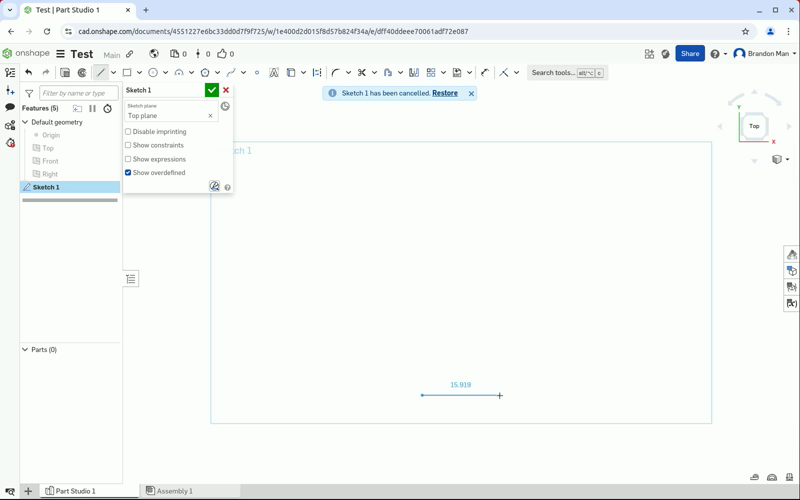
key_up(shift)
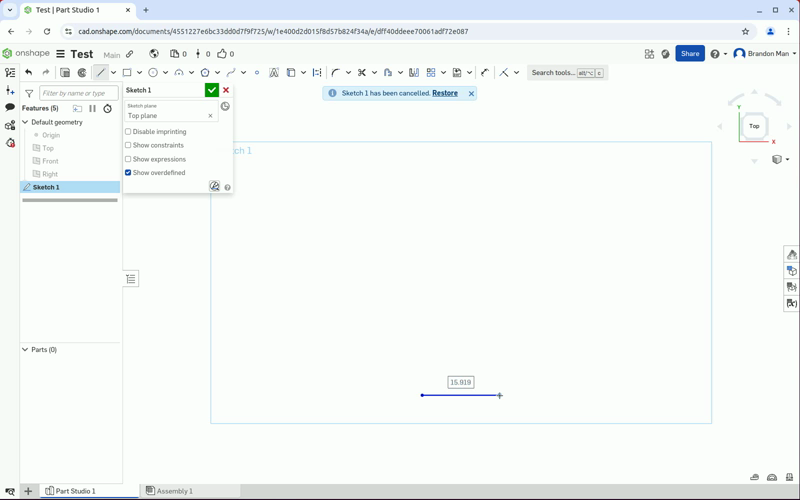
key_down(shift)
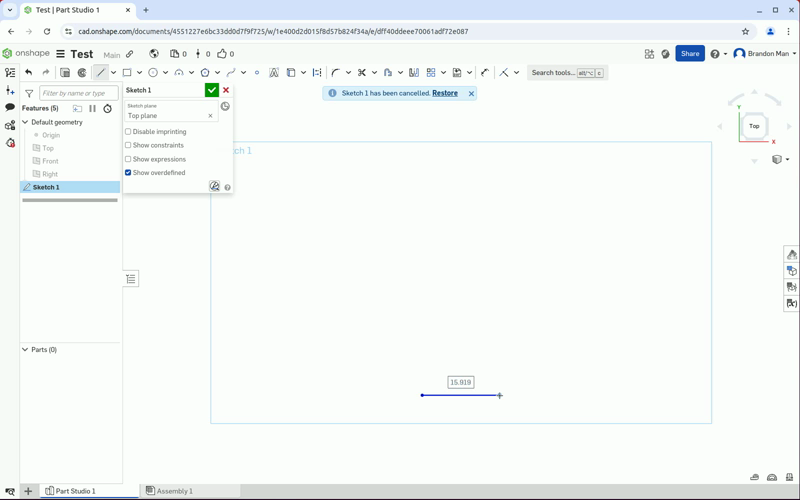
mouse_move(499, 171)
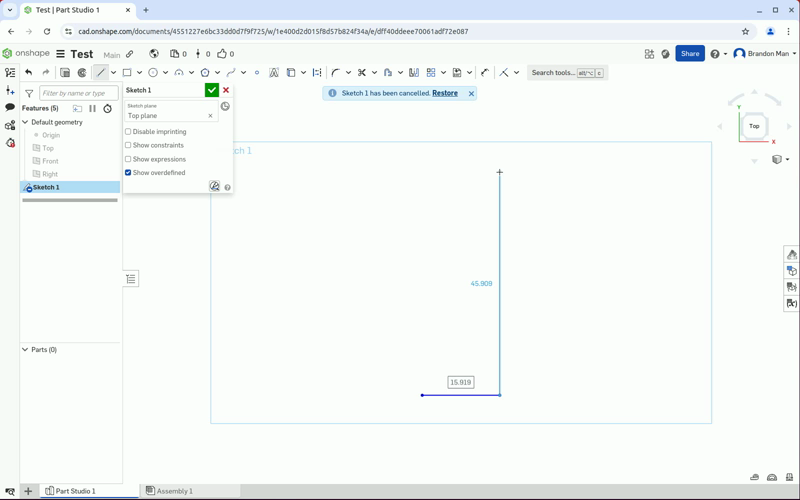
click(499, 171)
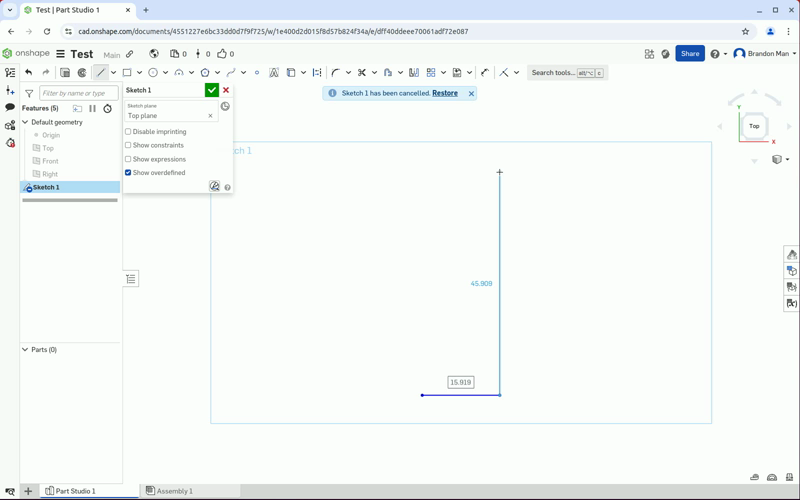
key_up(shift)
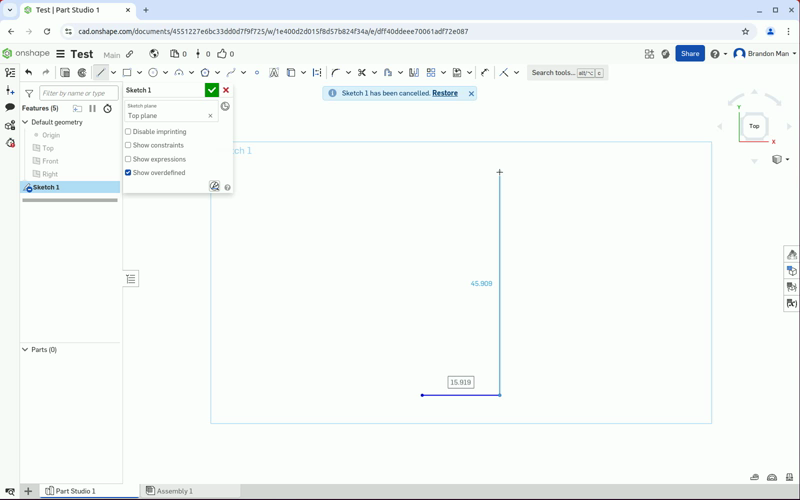
key_down(shift)
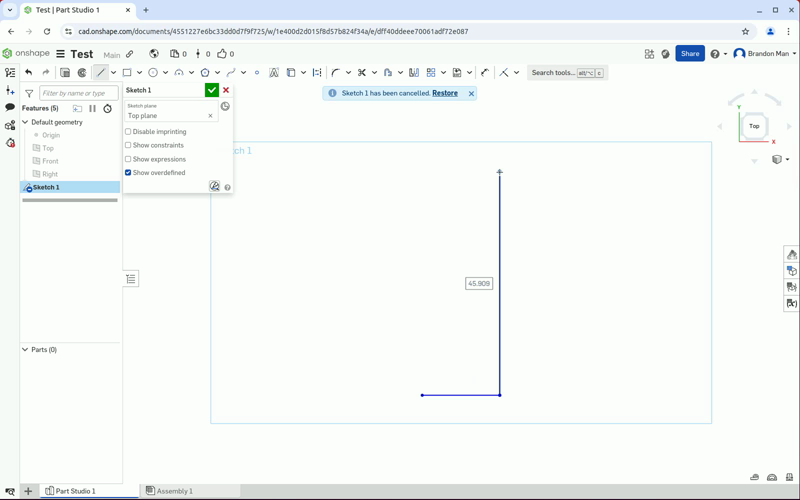
mouse_move(422, 171)
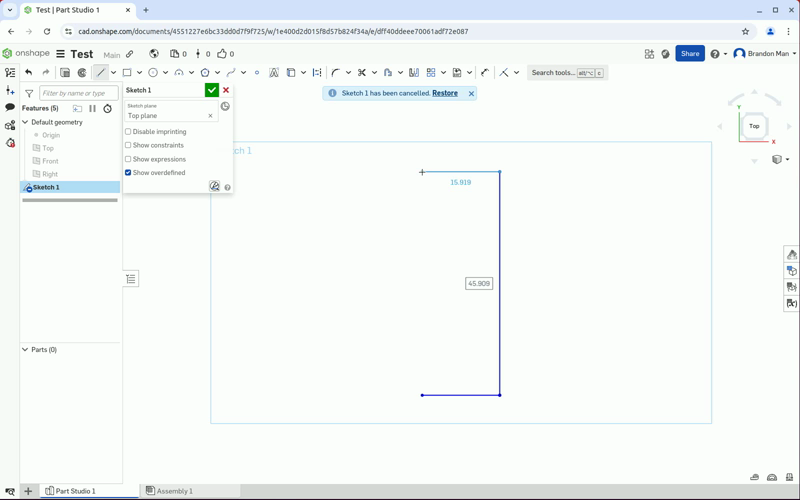
click(422, 171)
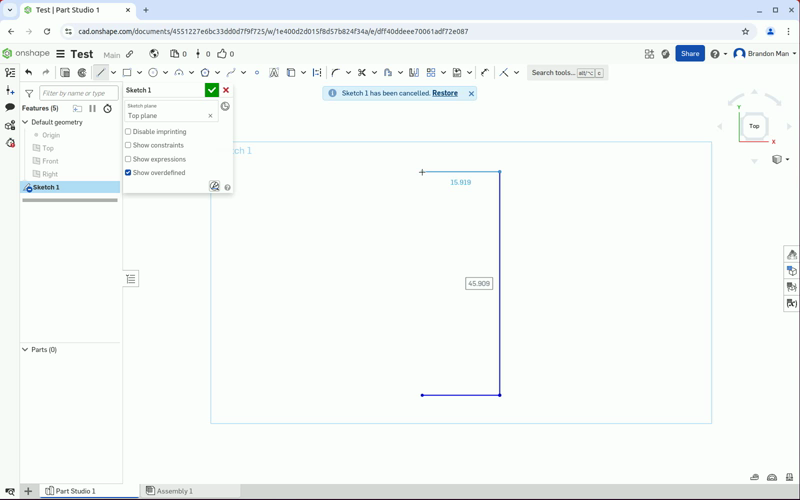
key_up(shift)
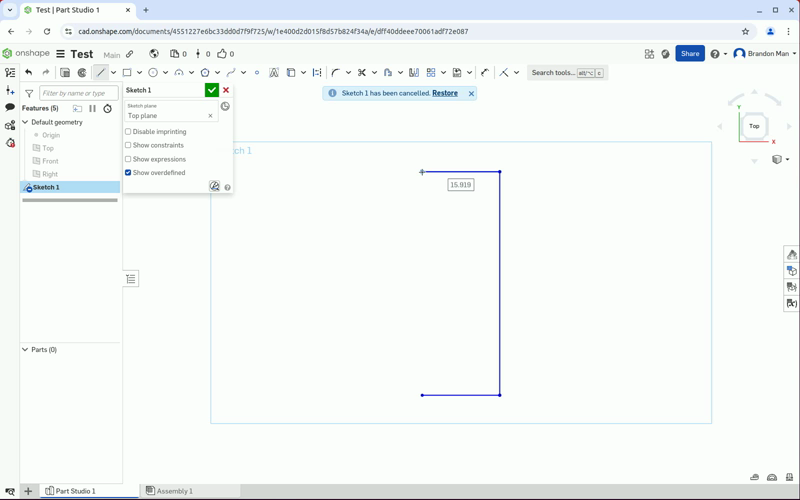
key_down(shift)
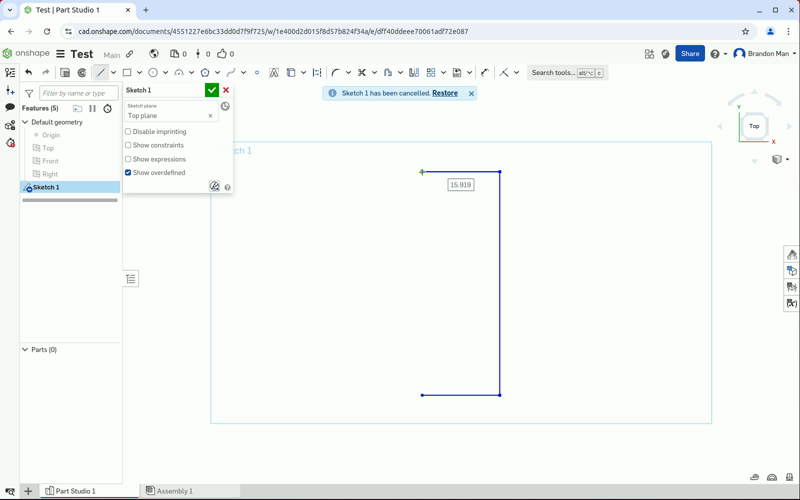
mouse_move(422, 395)
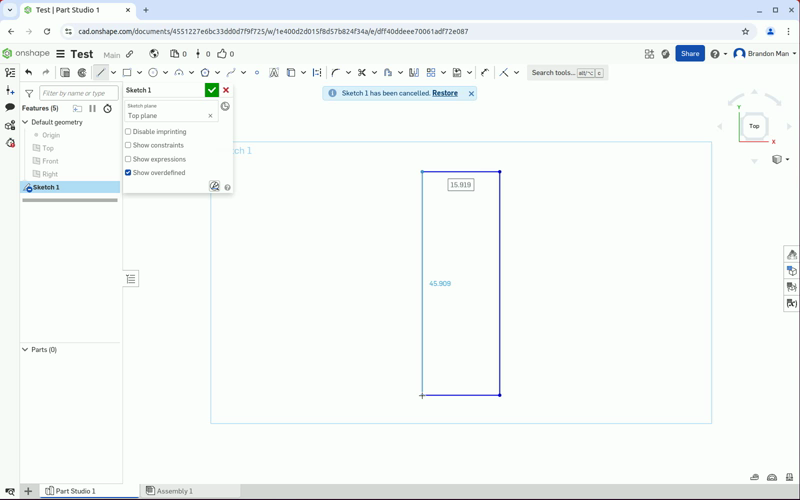
key_up(shift)
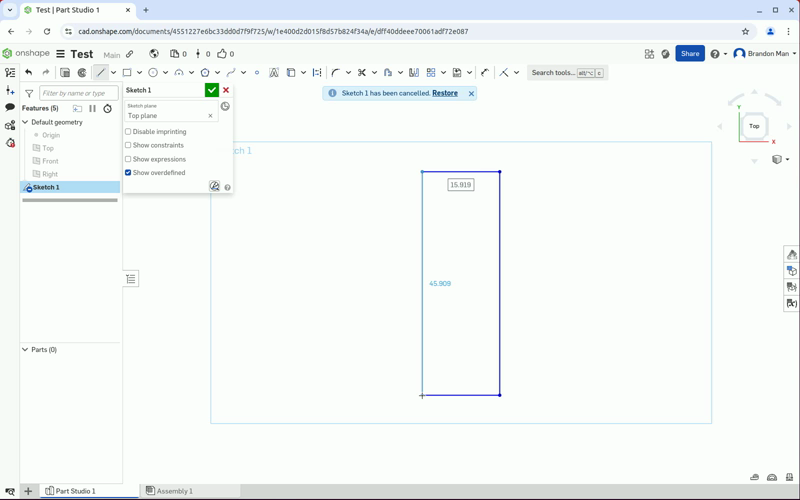
click(422, 395)
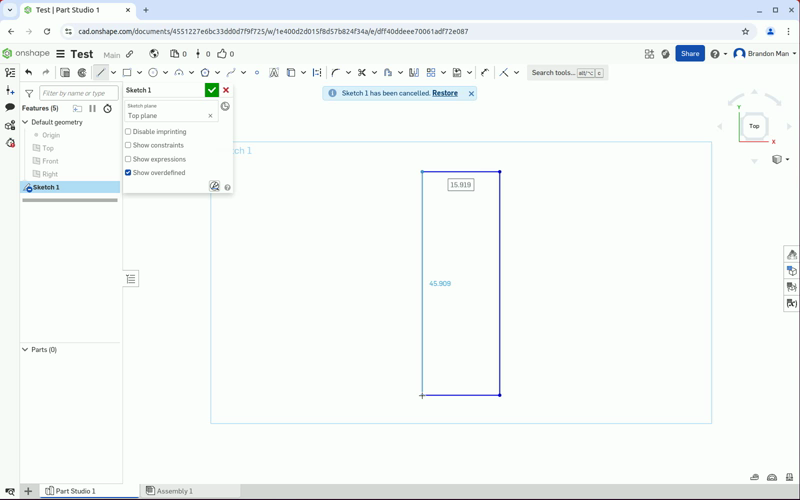
key(esc)
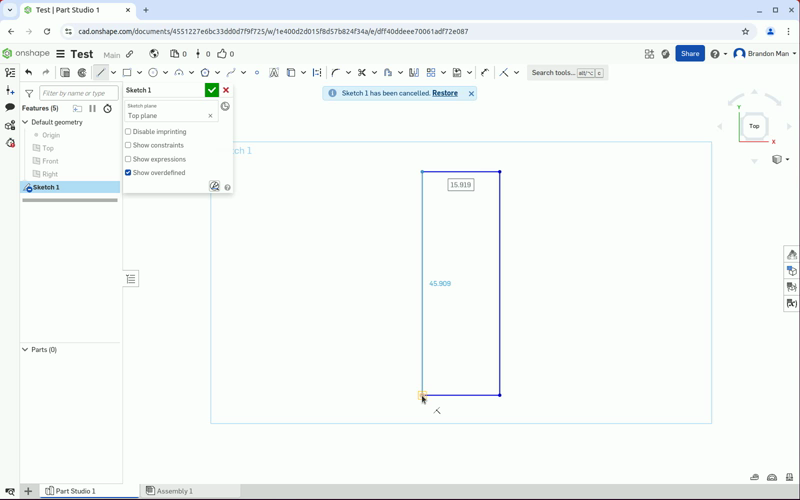
key(c)
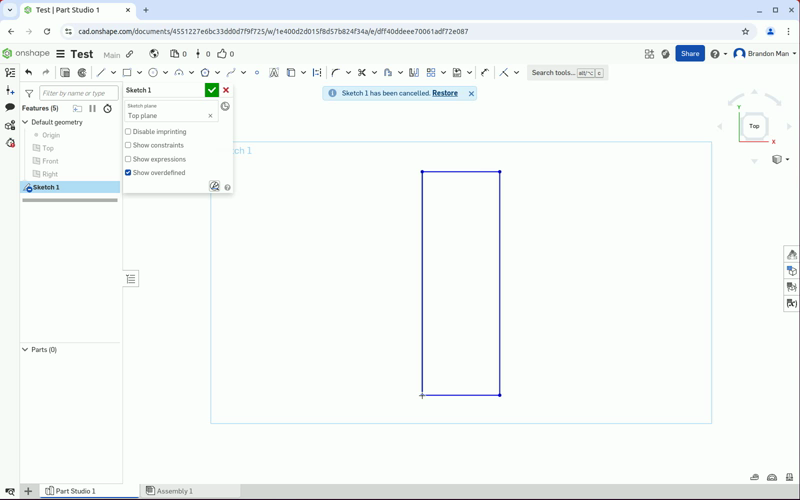
key_down(shift)
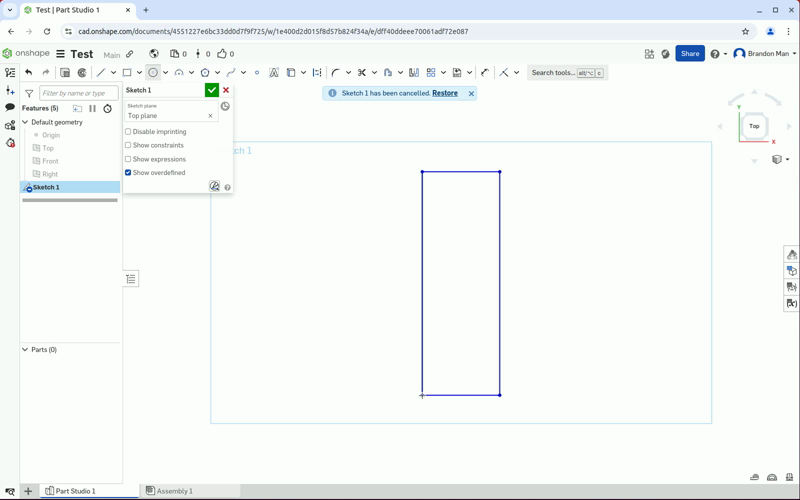
mouse_move(462, 341)
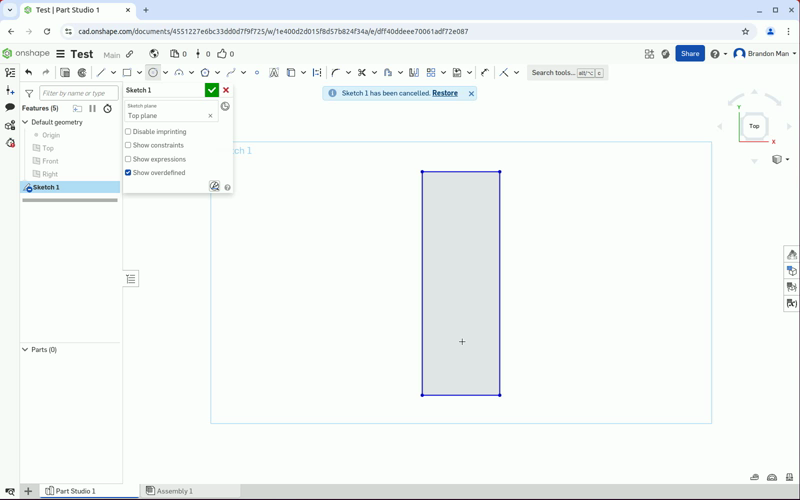
click(462, 341)
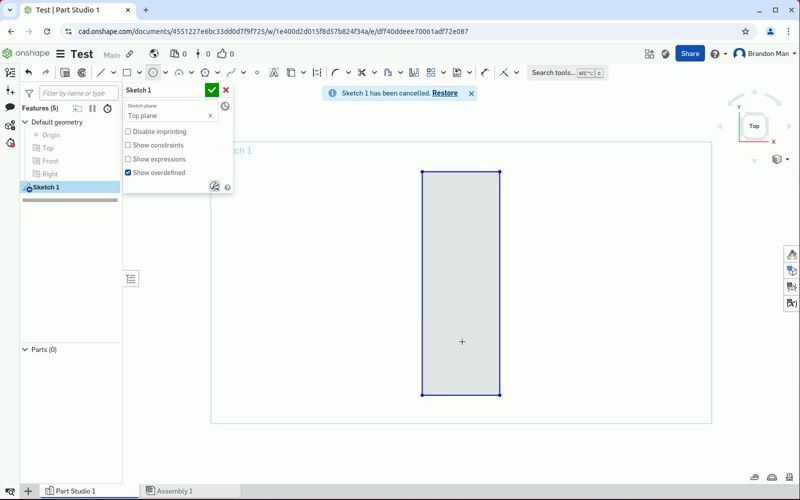
key_up(shift)
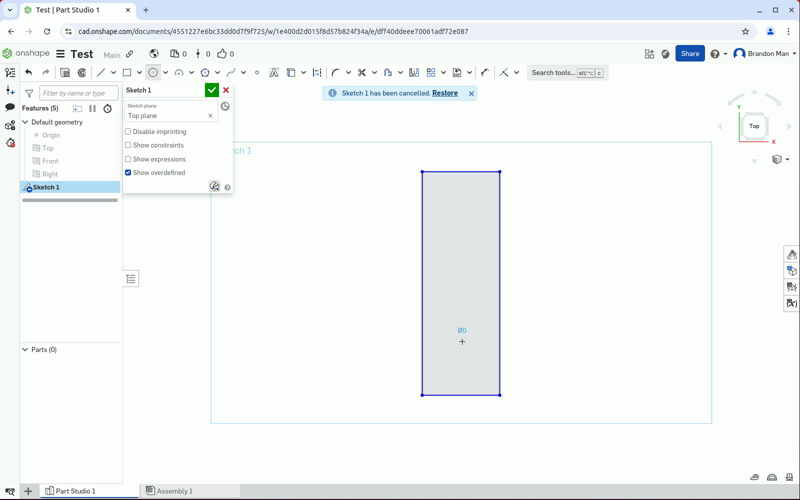
mouse_move(481, 341)
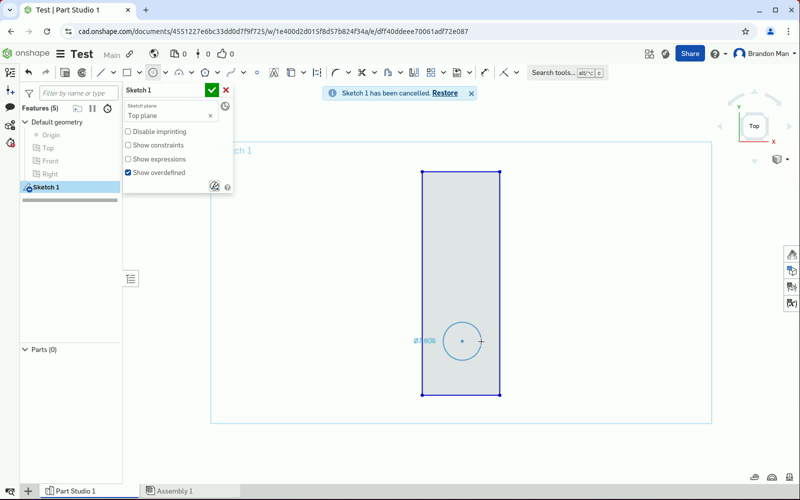
click(481, 341)
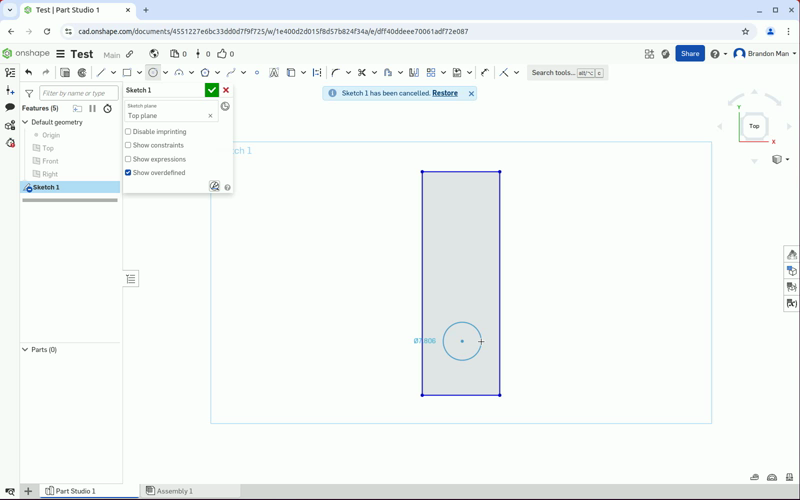
key(esc)
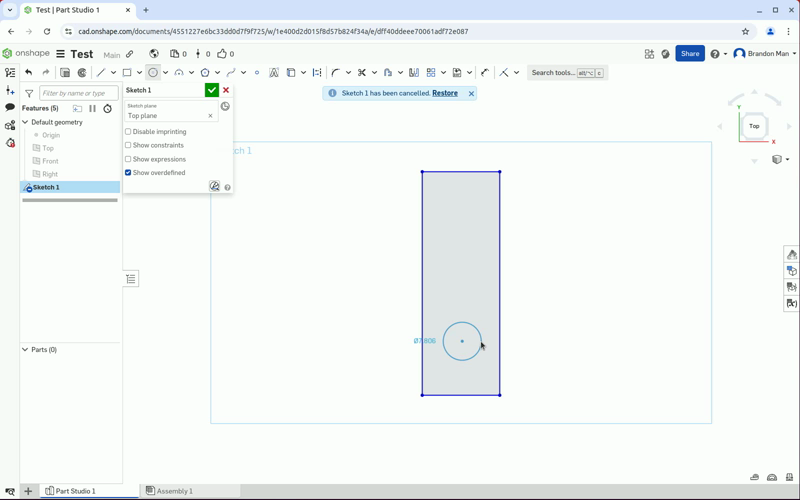
key(c)
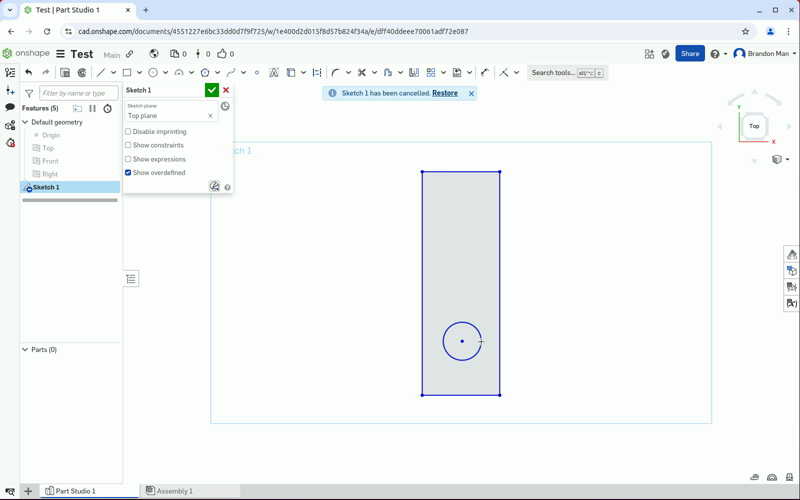
key_down(shift)
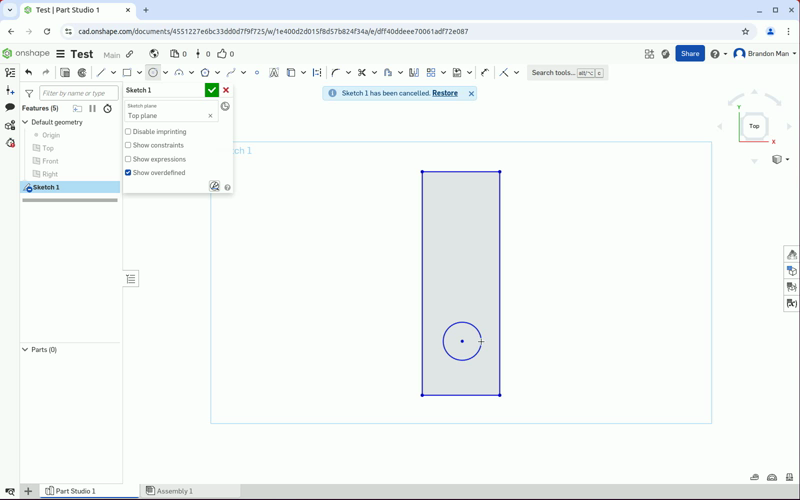
mouse_move(462, 386)
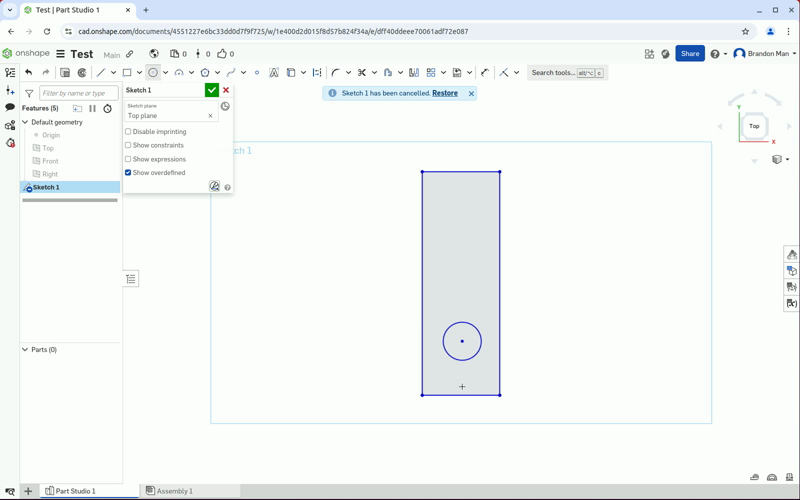
click(462, 386)
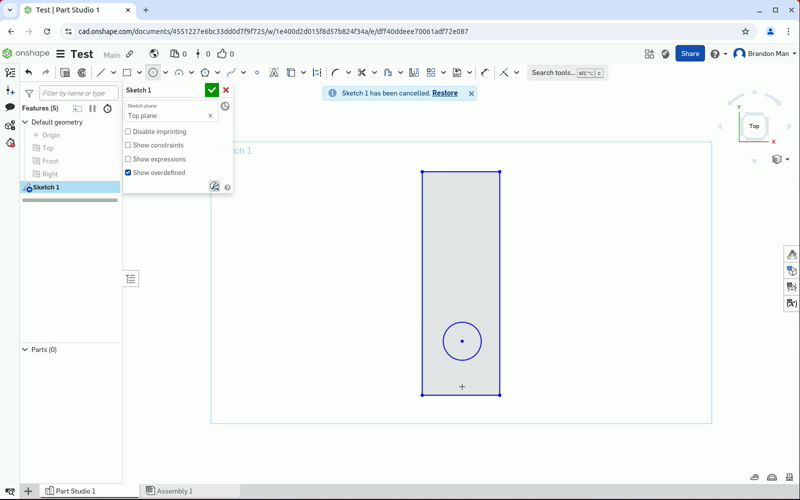
key_up(shift)
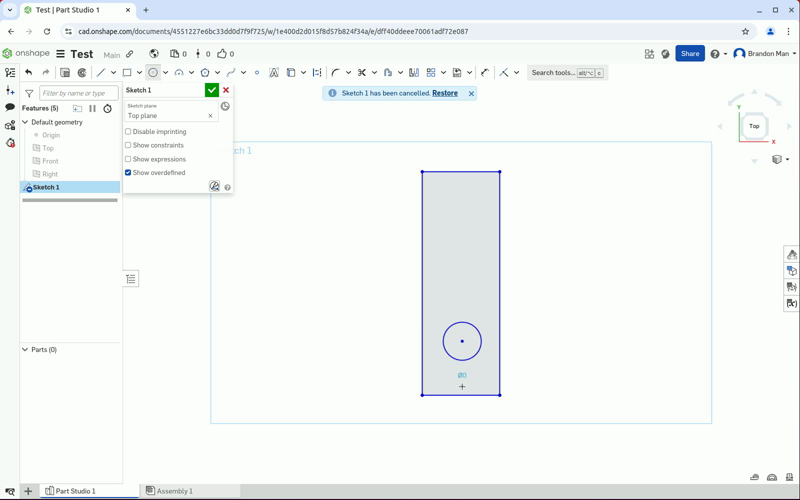
mouse_move(469, 386)
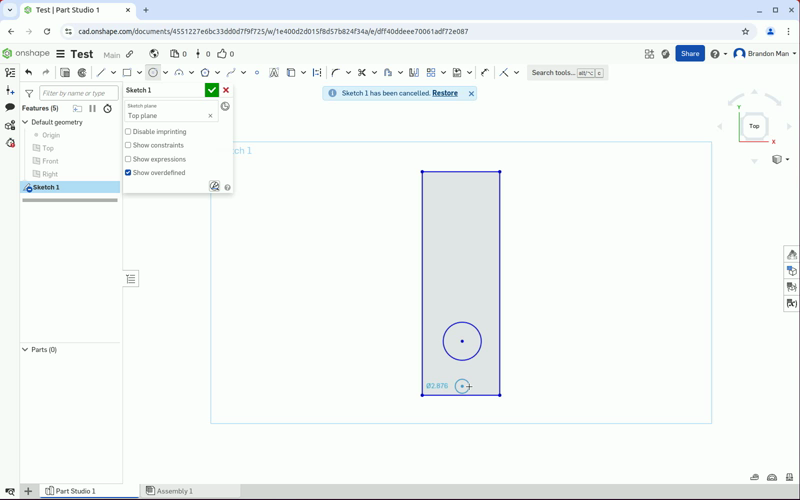
click(469, 386)
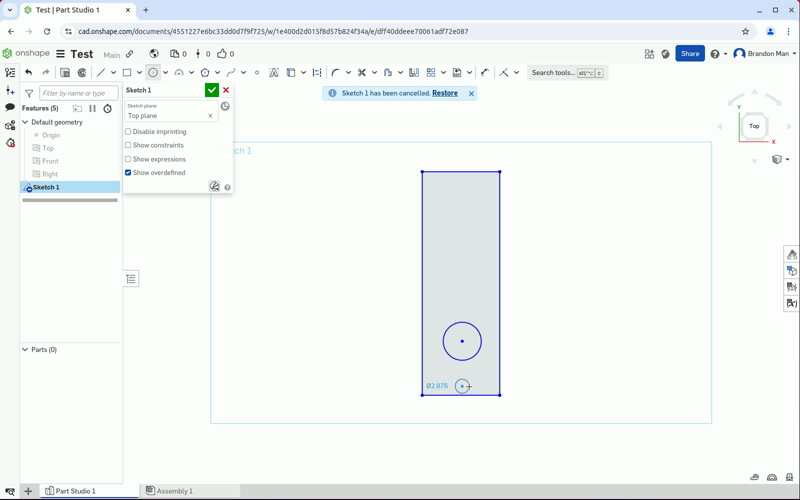
key(esc)
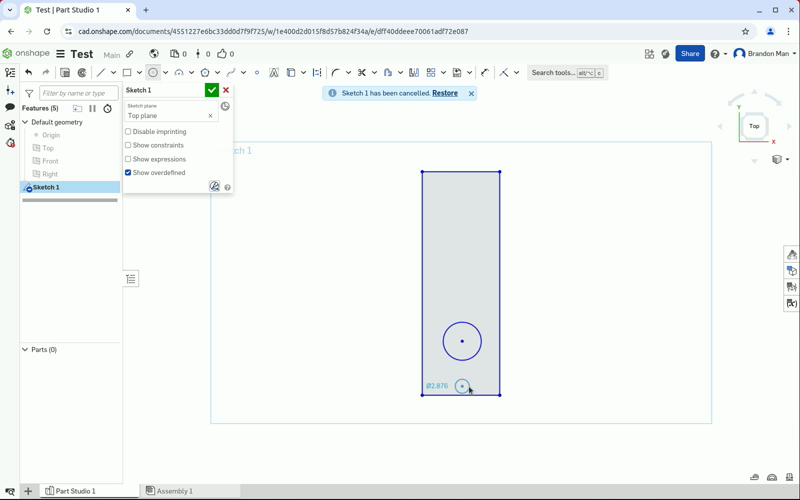
key(c)
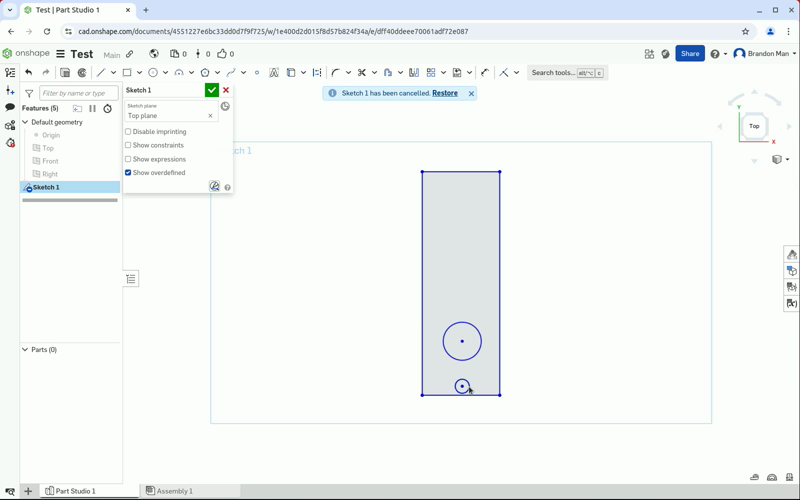
key_down(shift)
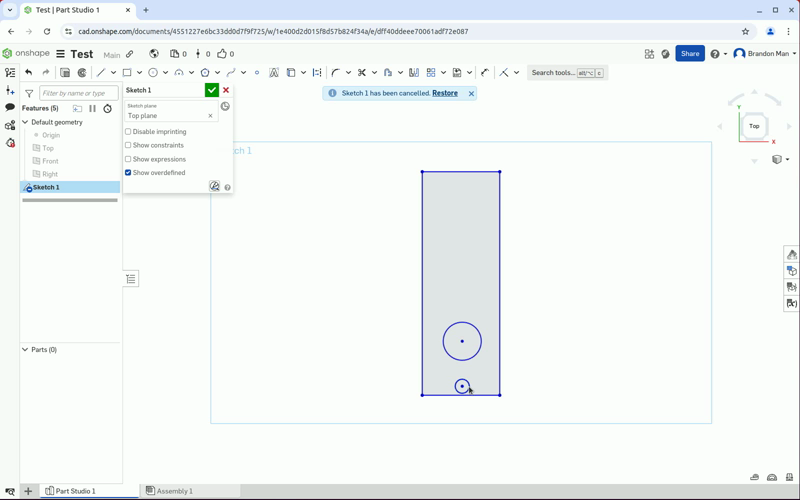
mouse_move(462, 185)
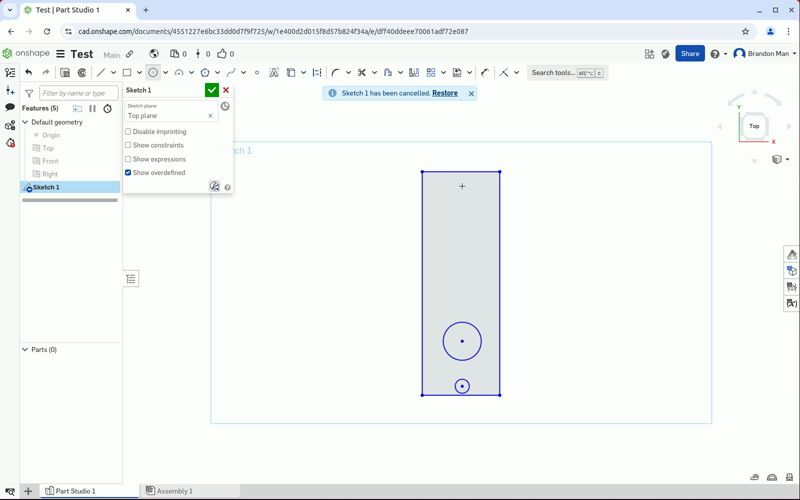
click(462, 185)
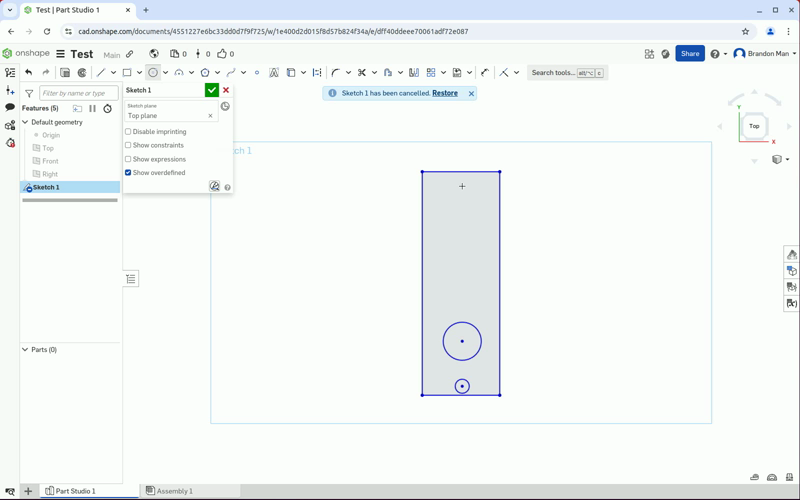
key_up(shift)
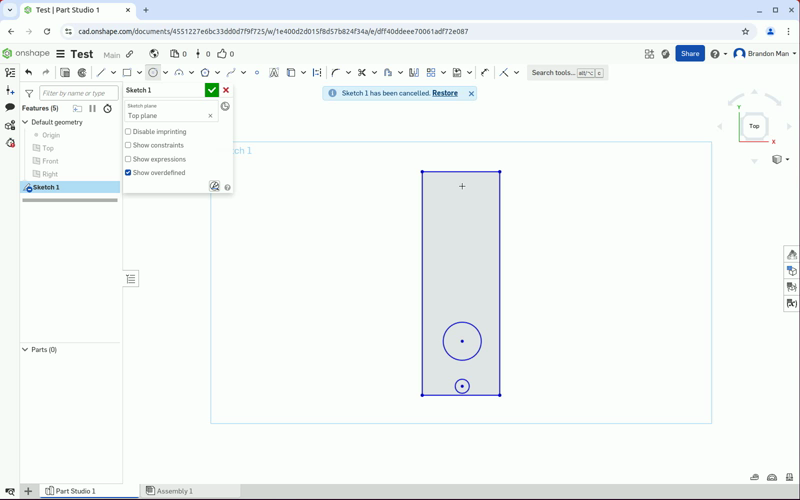
mouse_move(469, 185)
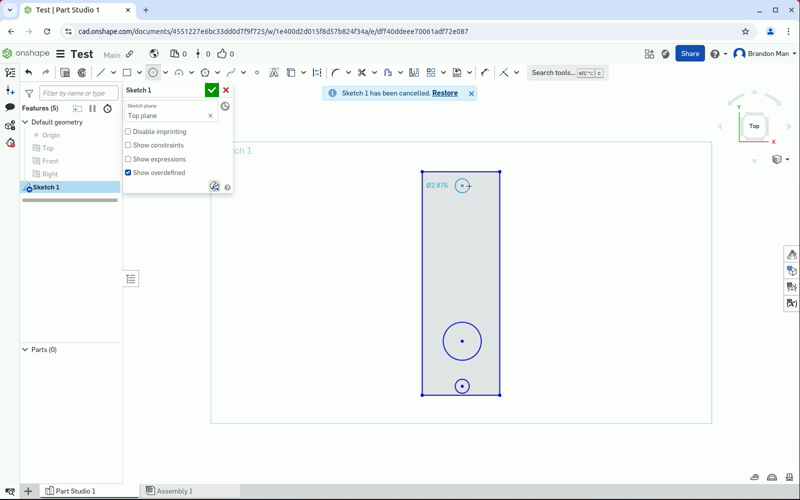
click(469, 185)
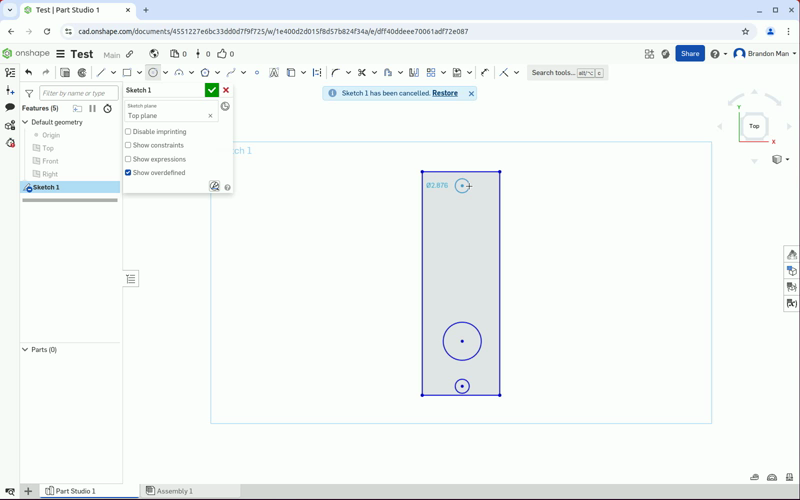
key(esc)
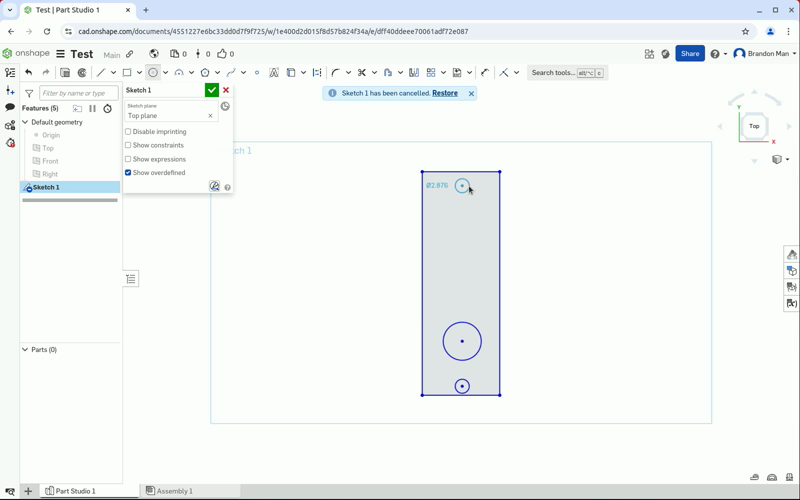
mouse_move(451, 224)
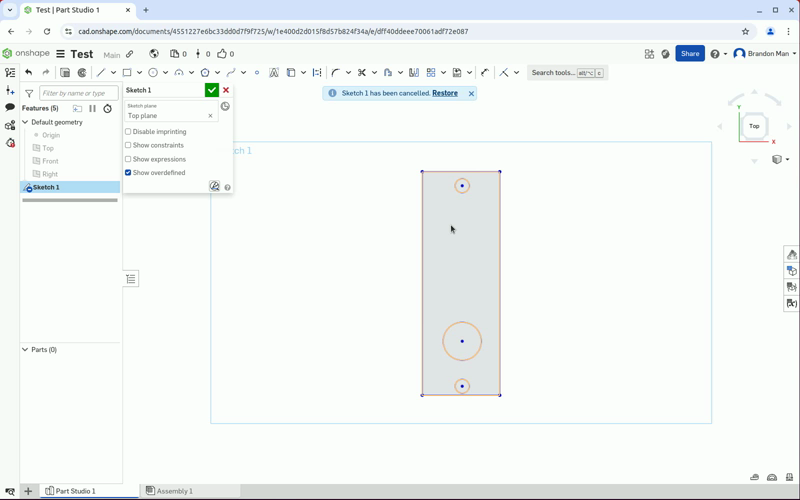
click(451, 224)
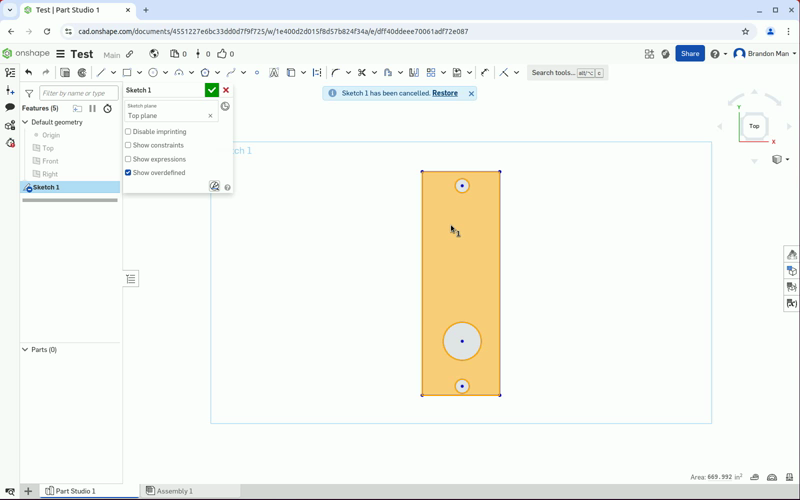
mouse_move(73, 352)
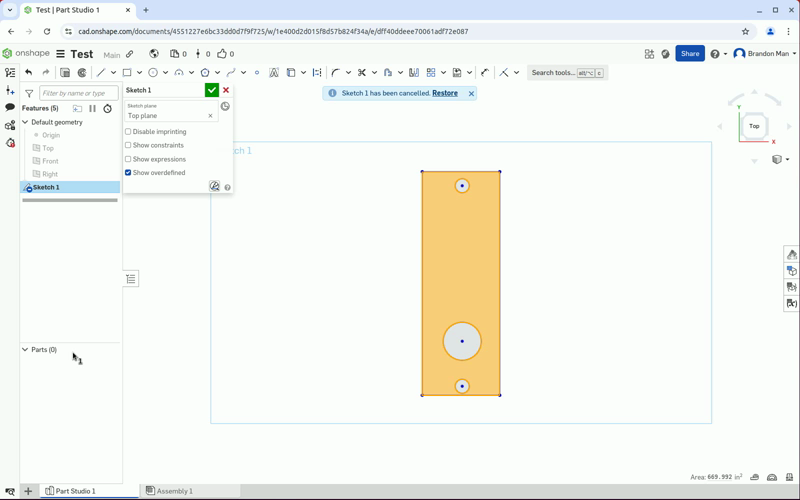
key(shift+y)
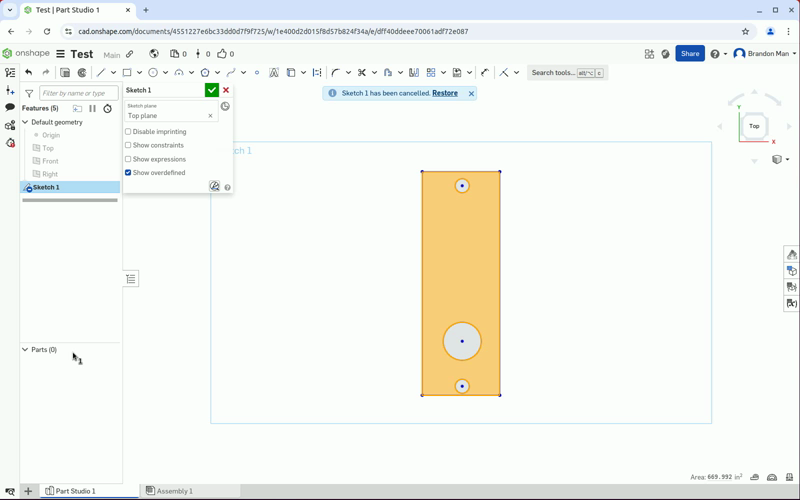
key(shift+e)
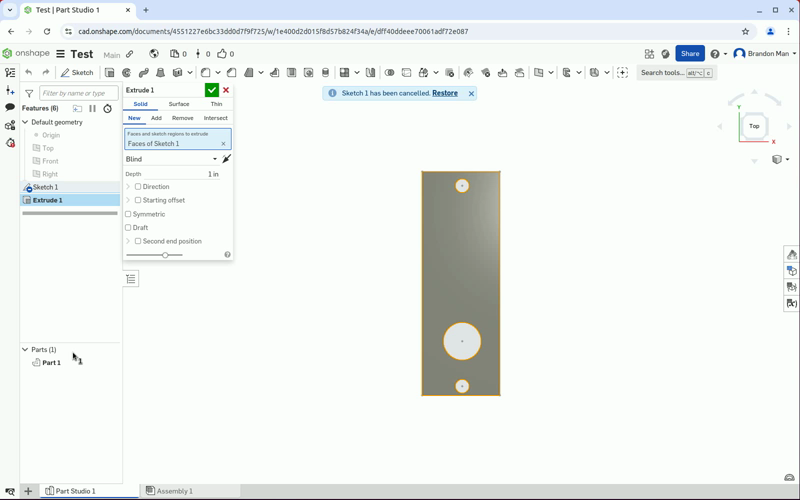
mouse_move(143, 106)
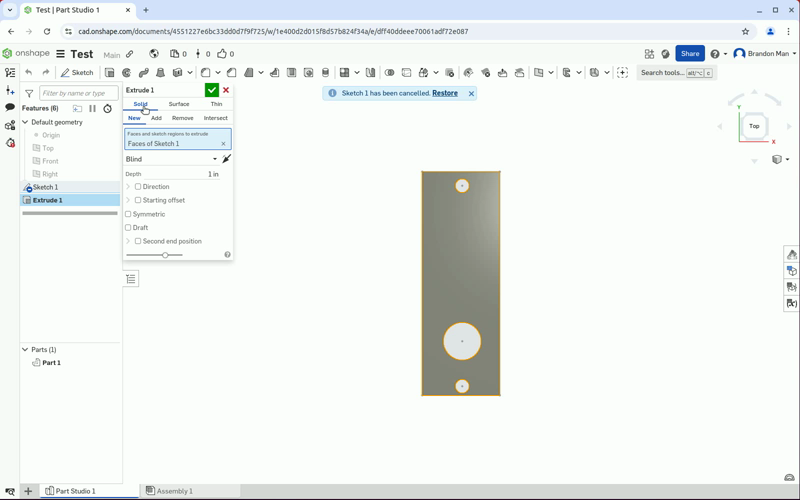
click(143, 106)
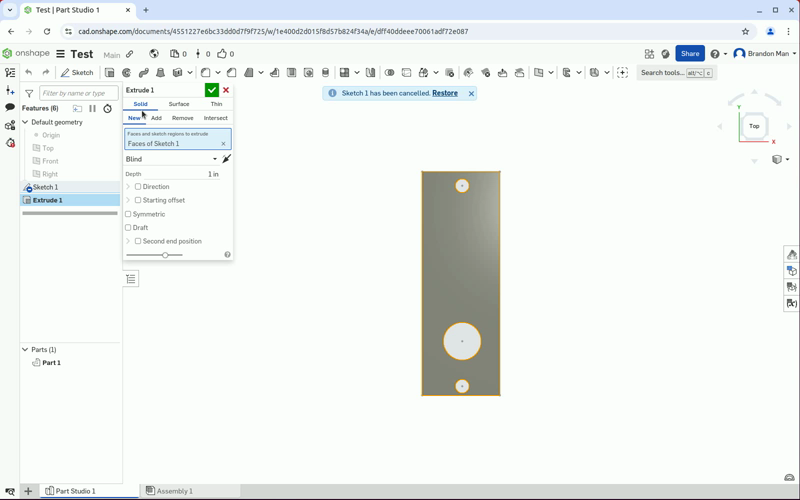
mouse_move(137, 120)
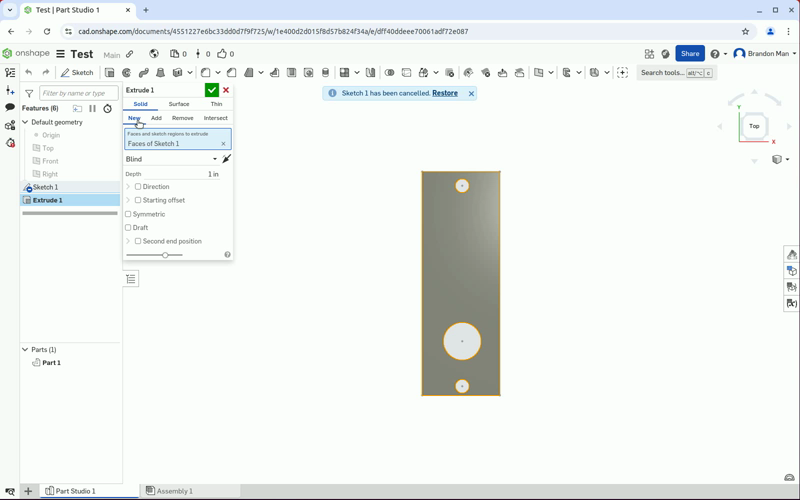
click(137, 120)
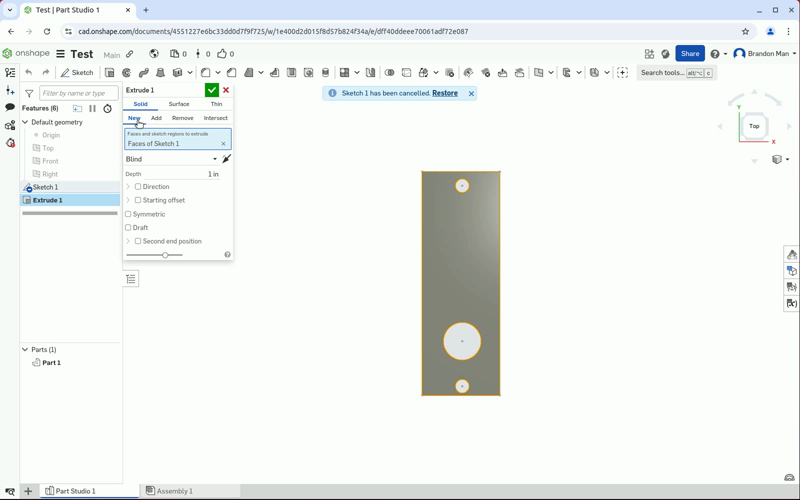
key(tab, 4)
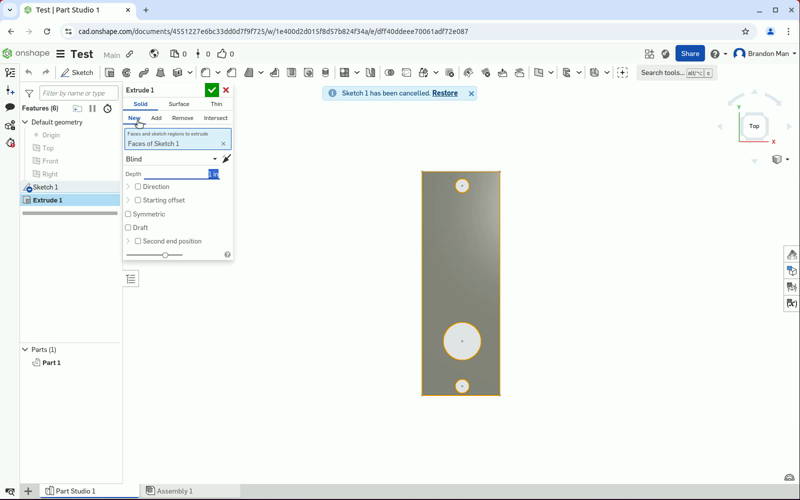
text(4.092)
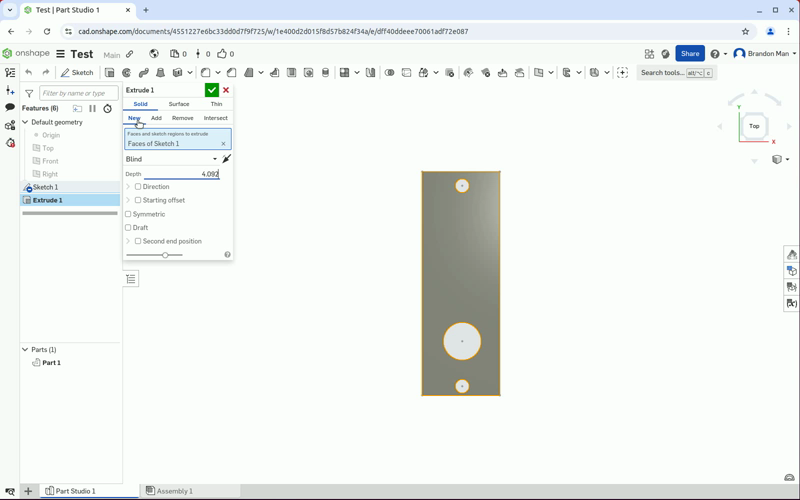
key(enter)
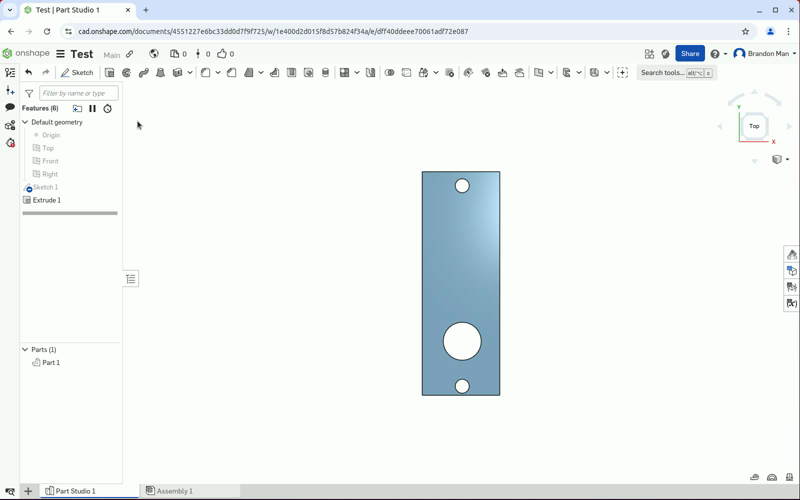
key(shift+h)
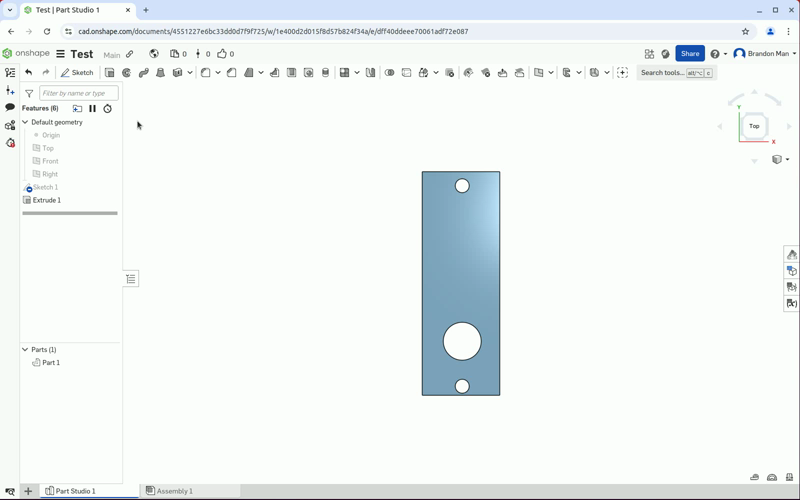
key(shift+h)
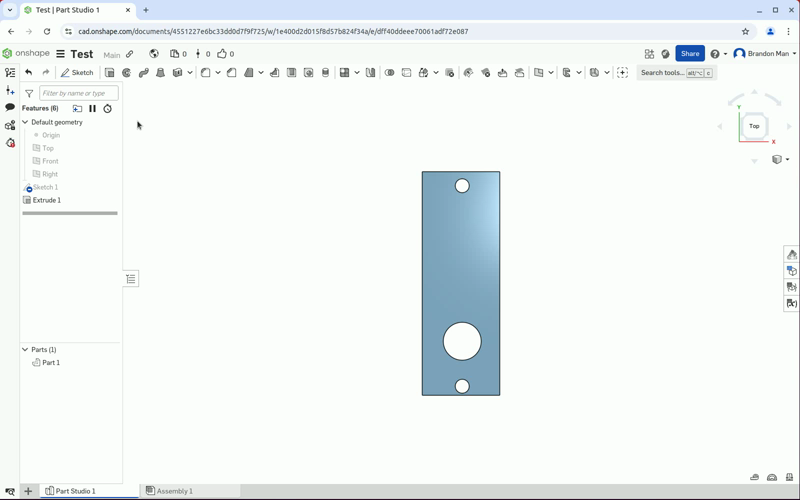
mouse_move(73, 189)
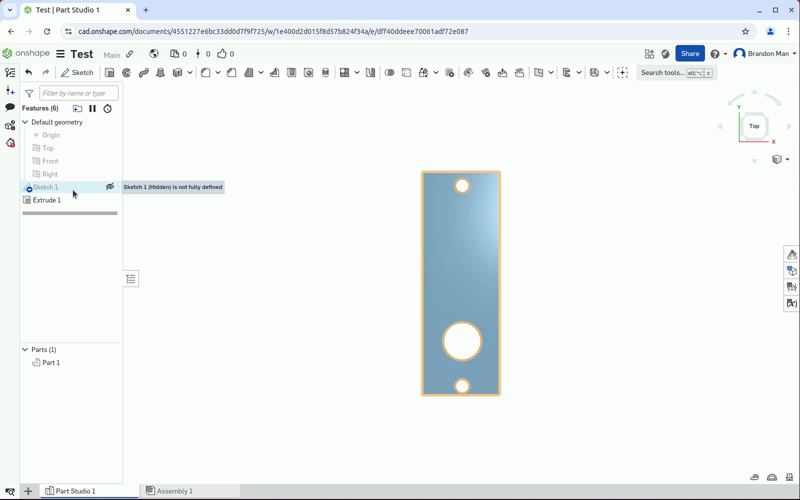
click(73, 189)
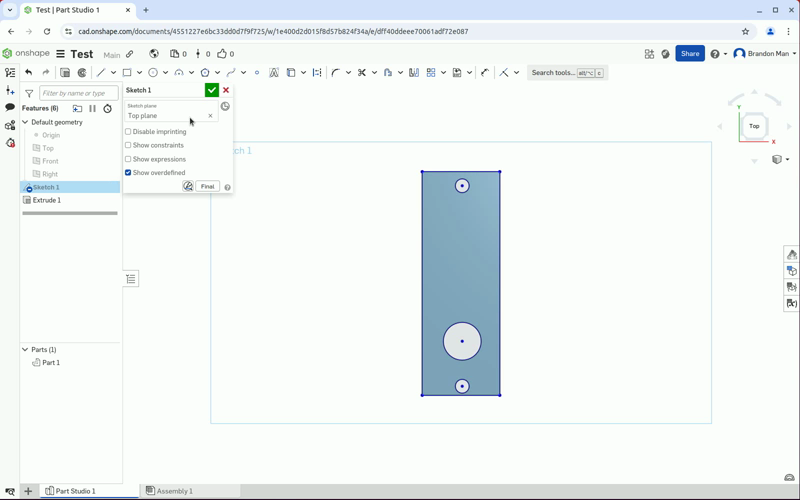
mouse_move(229, 92)
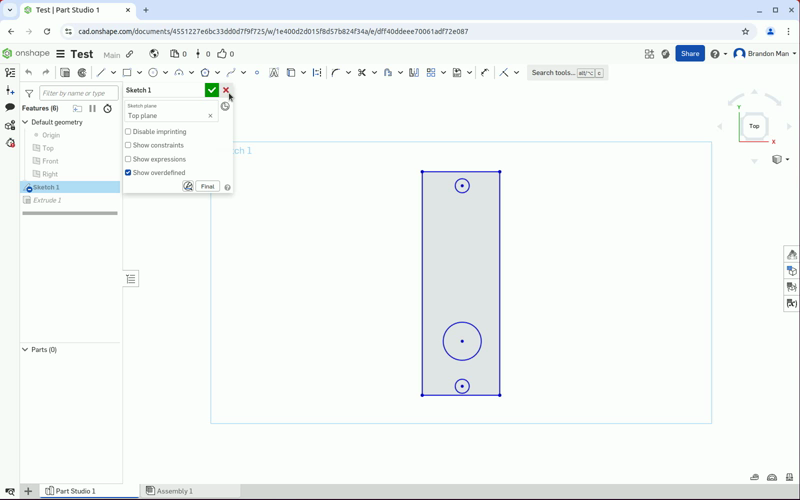
click(229, 92)
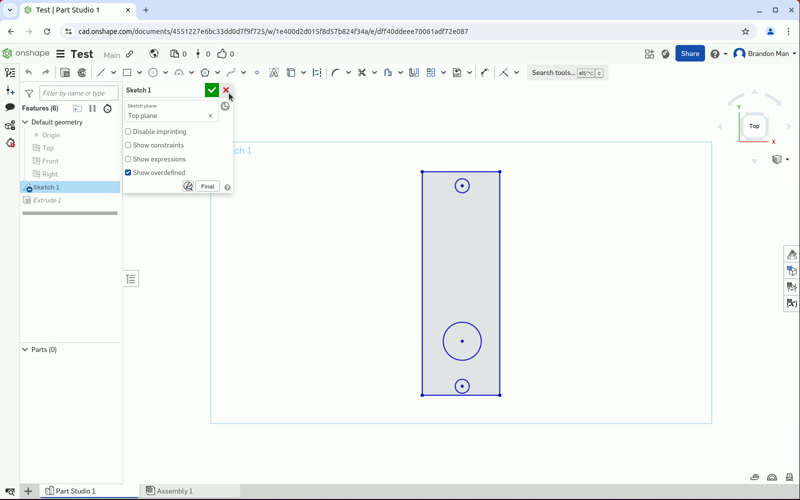
key(shift+s)
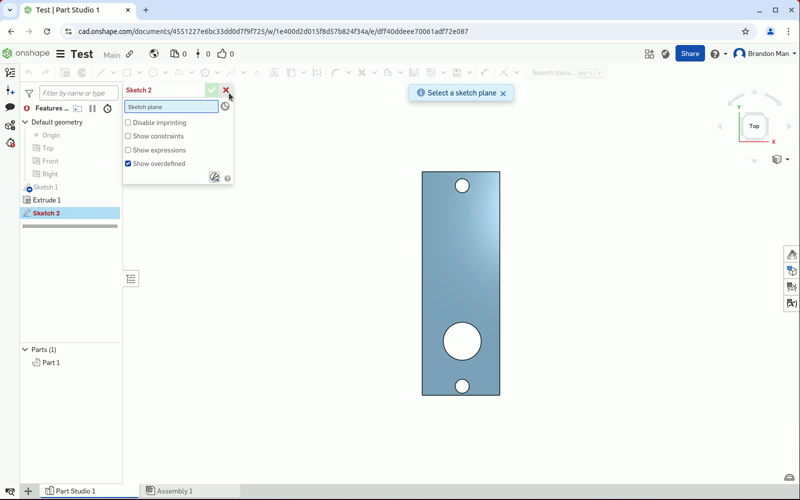
mouse_move(73, 150)
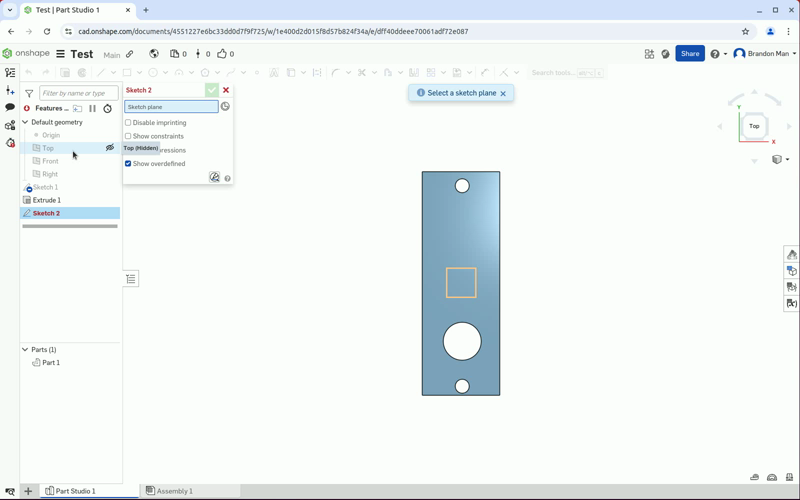
click(73, 150)
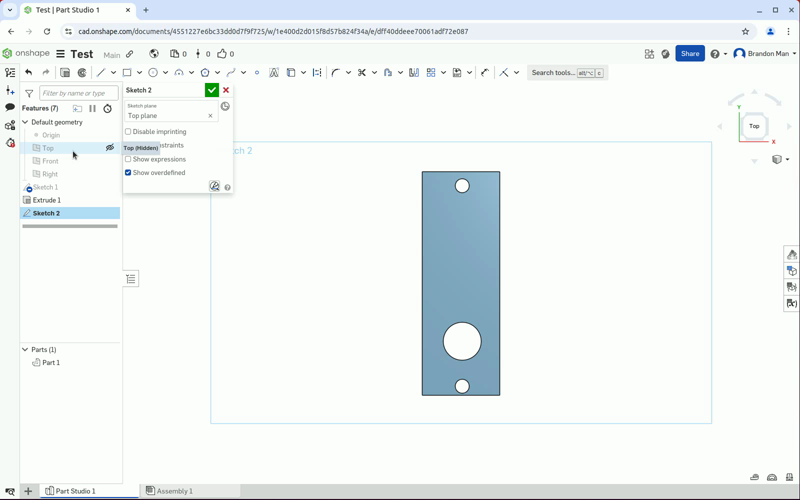
mouse_move(73, 352)
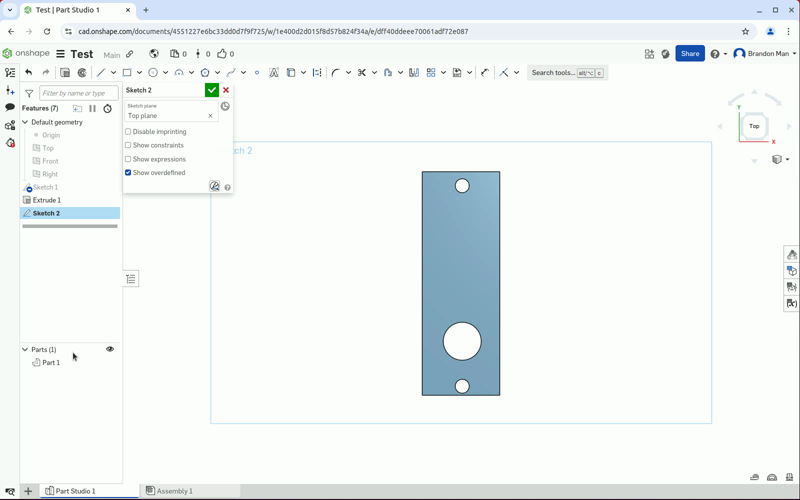
key(y)
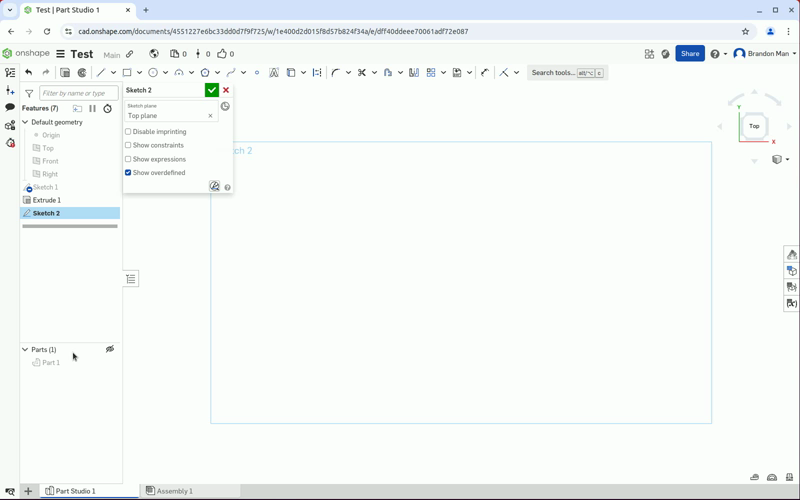
key(c)
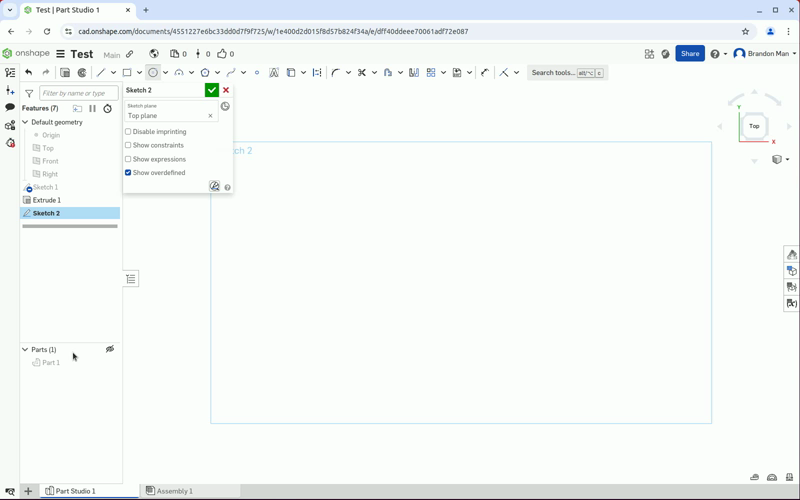
key_down(shift)
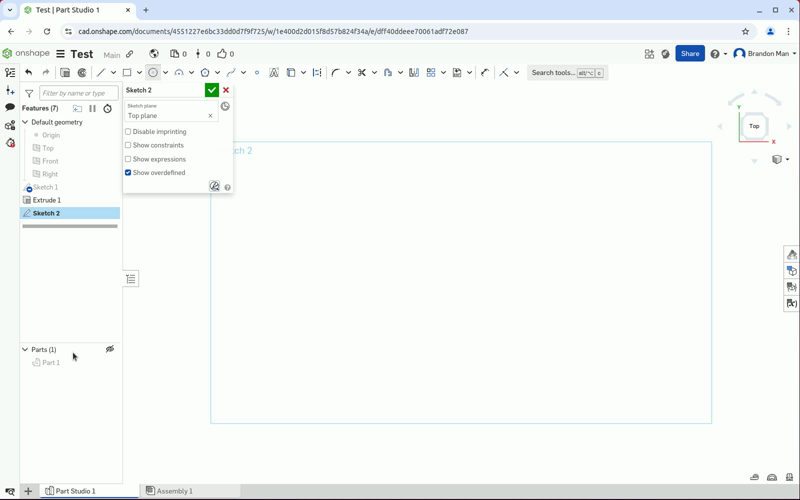
mouse_move(461, 185)
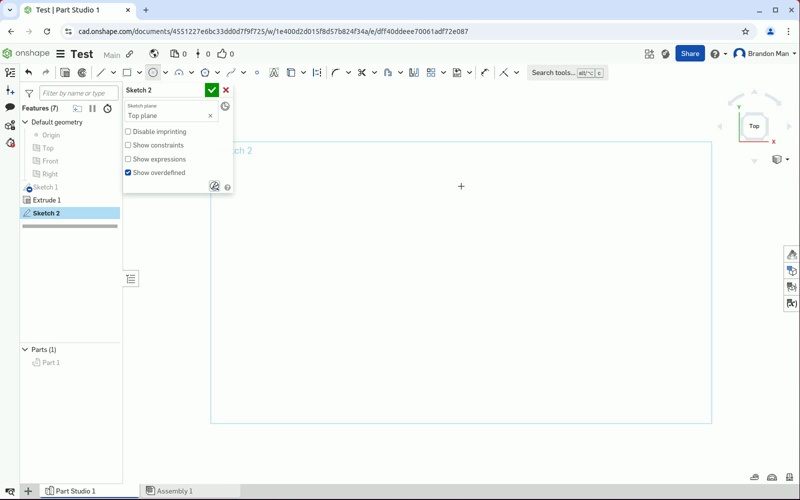
click(461, 185)
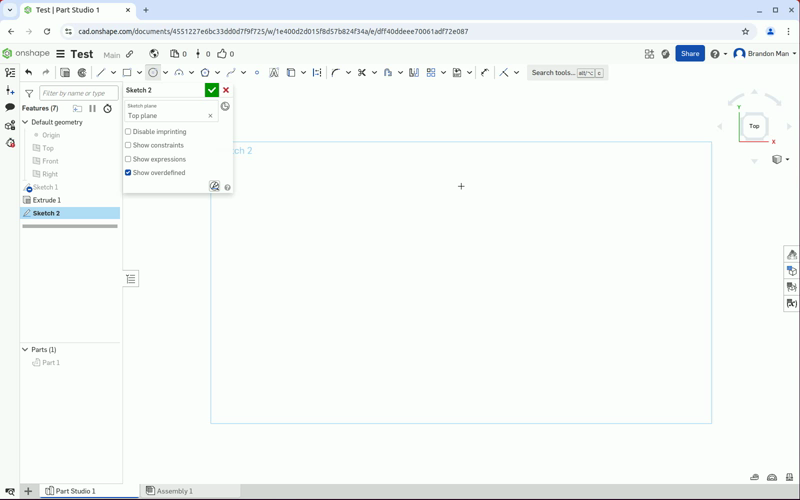
key_up(shift)
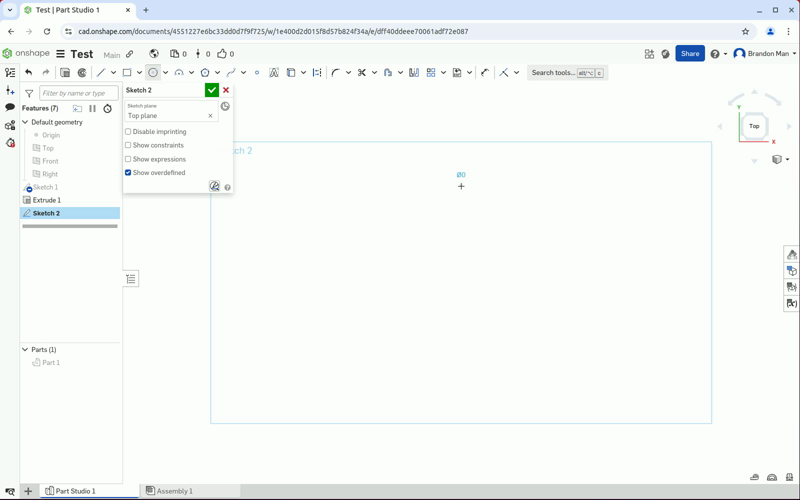
mouse_move(470, 185)
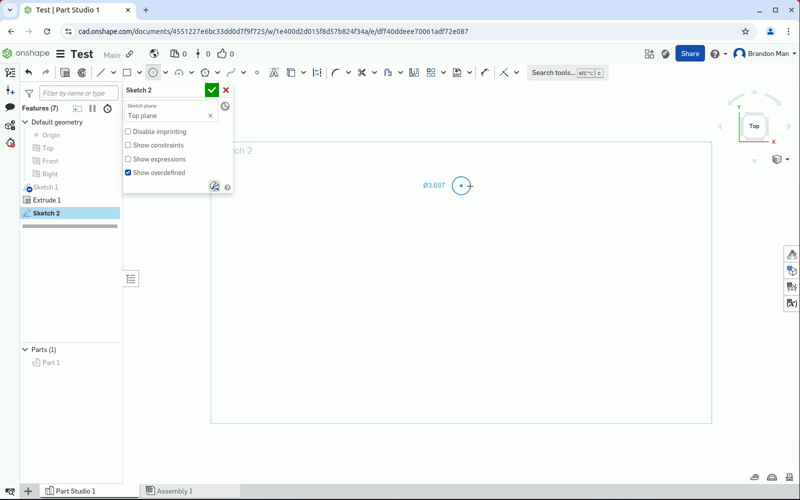
click(470, 185)
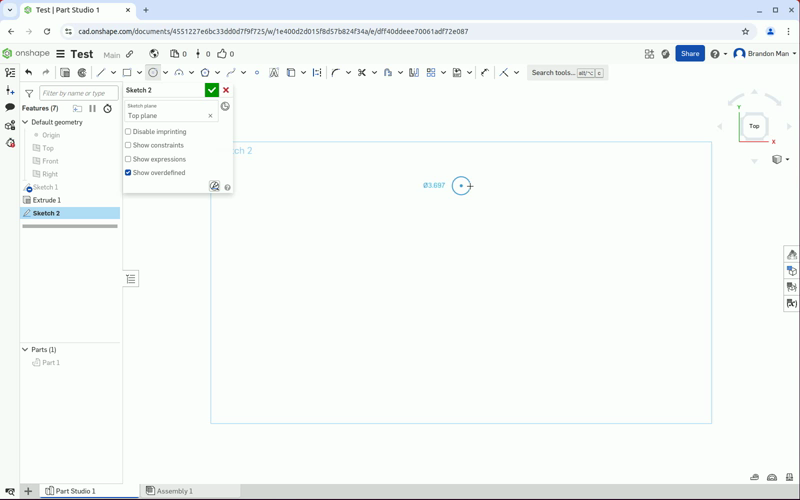
key(esc)
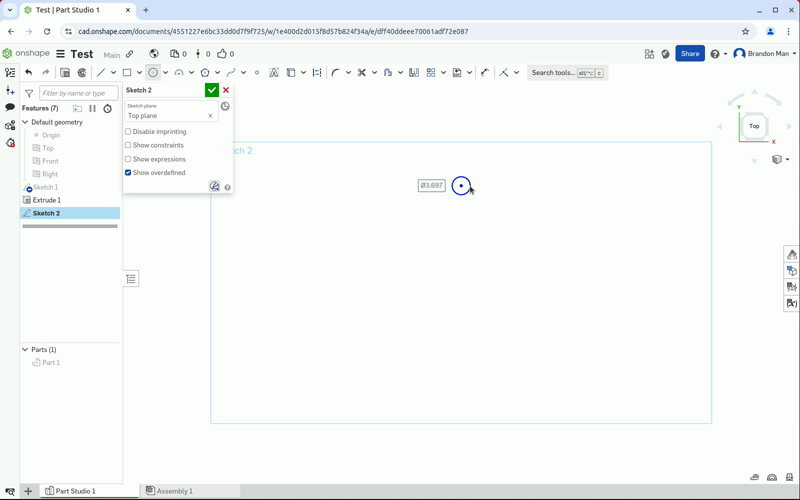
mouse_move(455, 181)
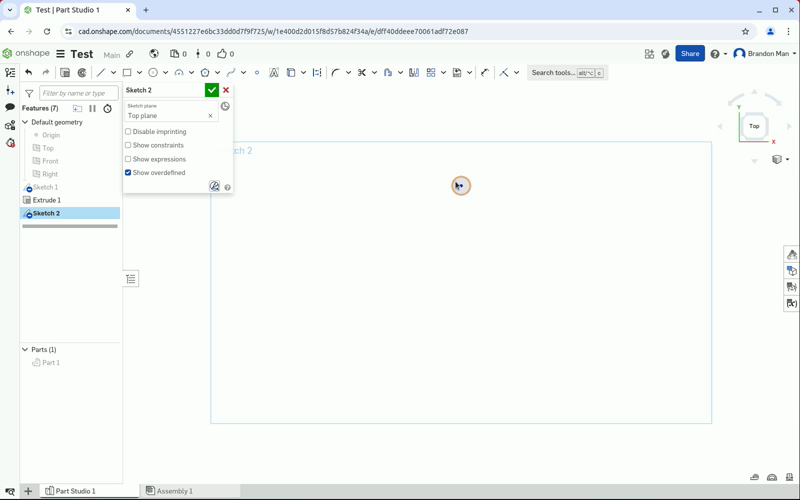
scroll(6)
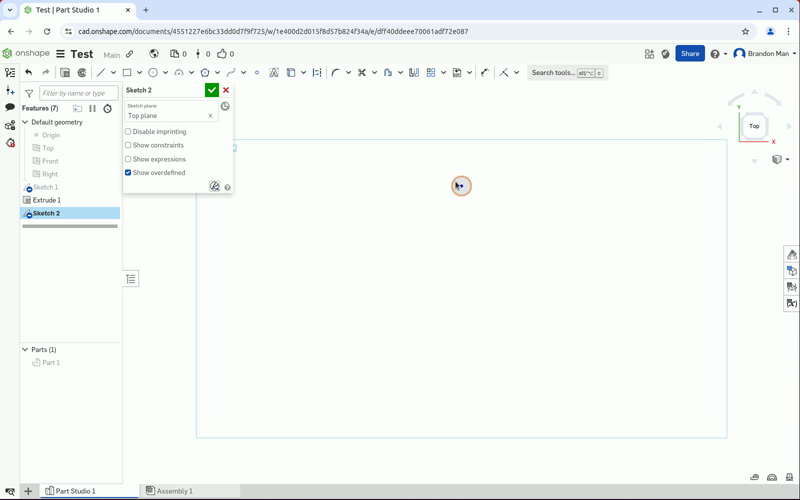
scroll(6)
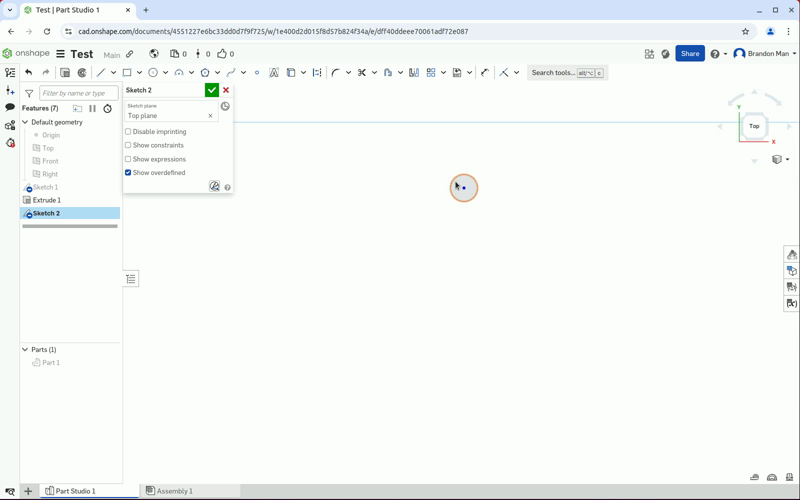
scroll(6)
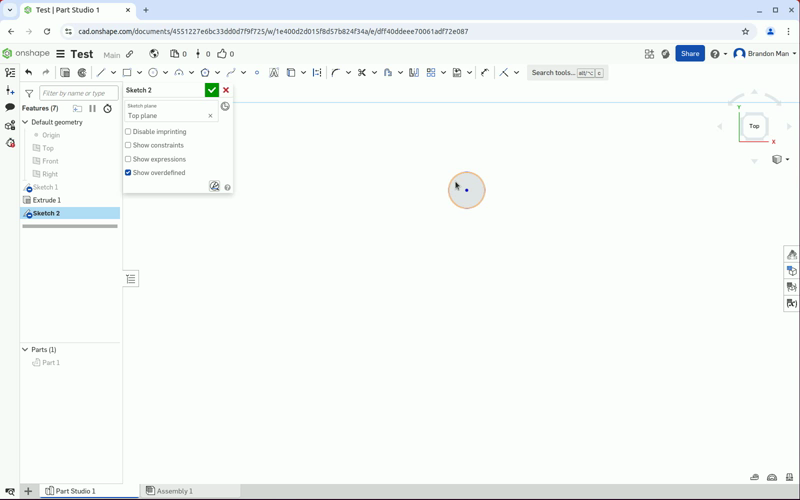
scroll(6)
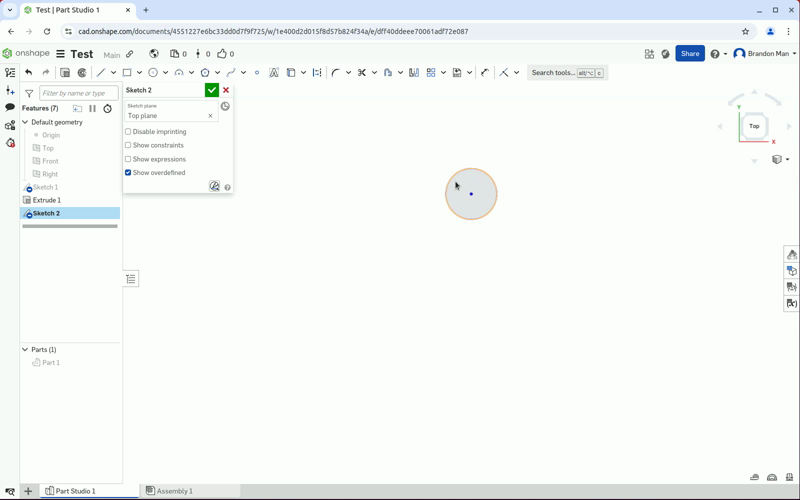
scroll(6)
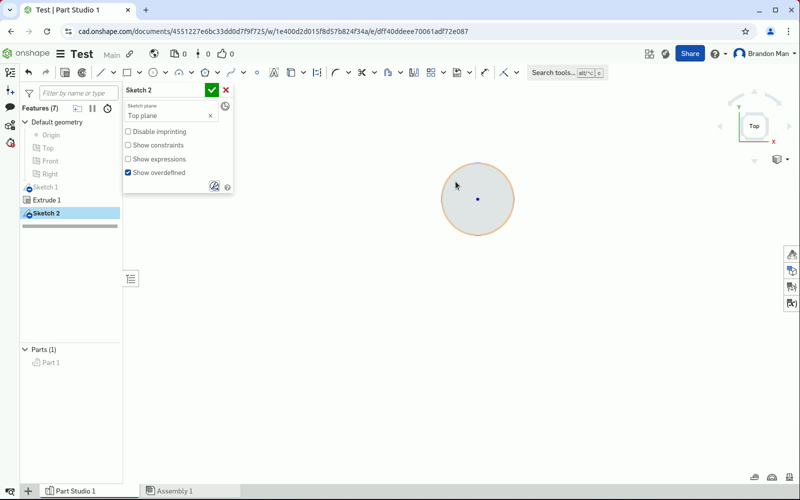
scroll(6)
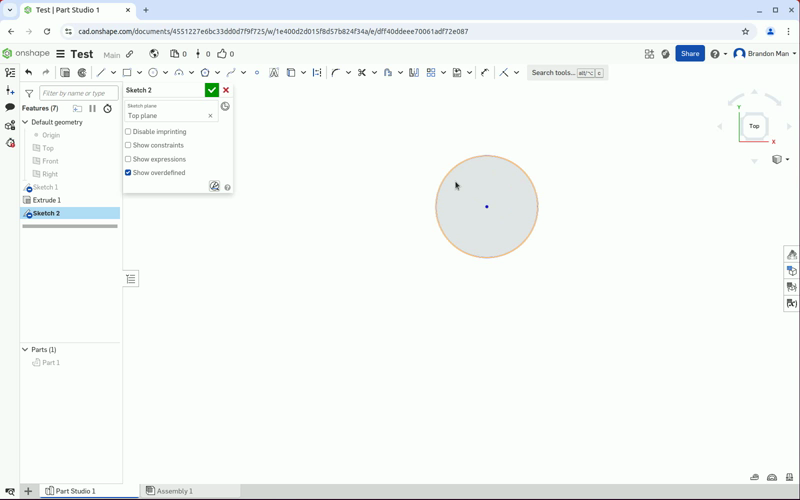
scroll(6)
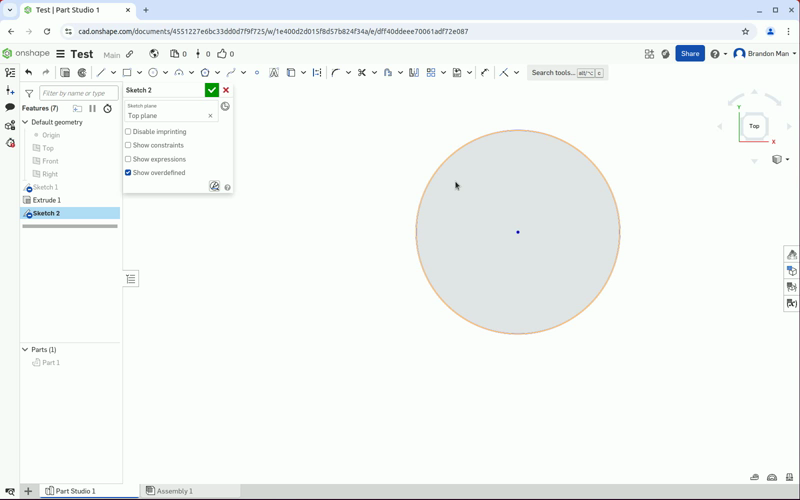
click(455, 181)
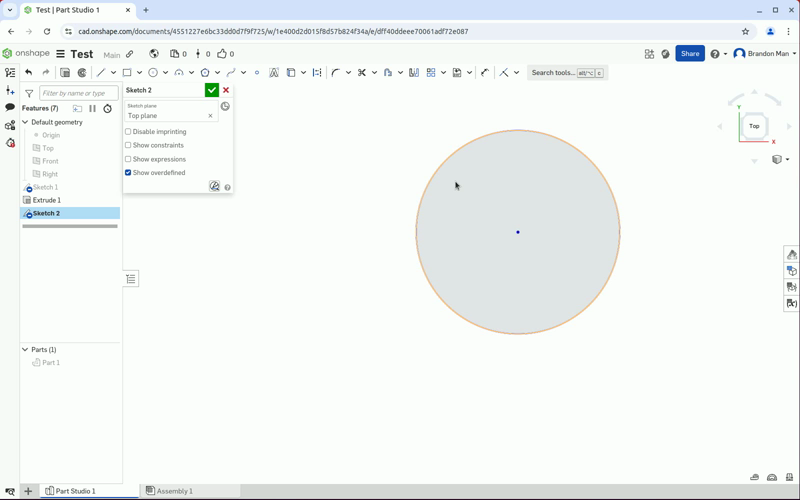
scroll(-6)
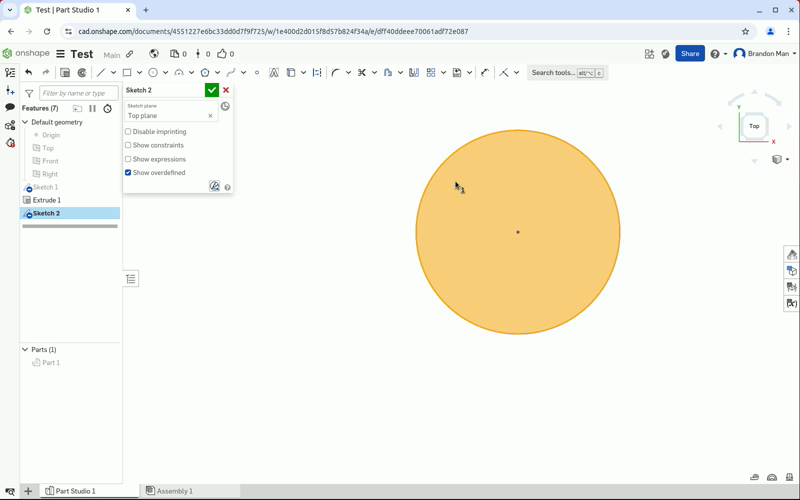
scroll(-6)
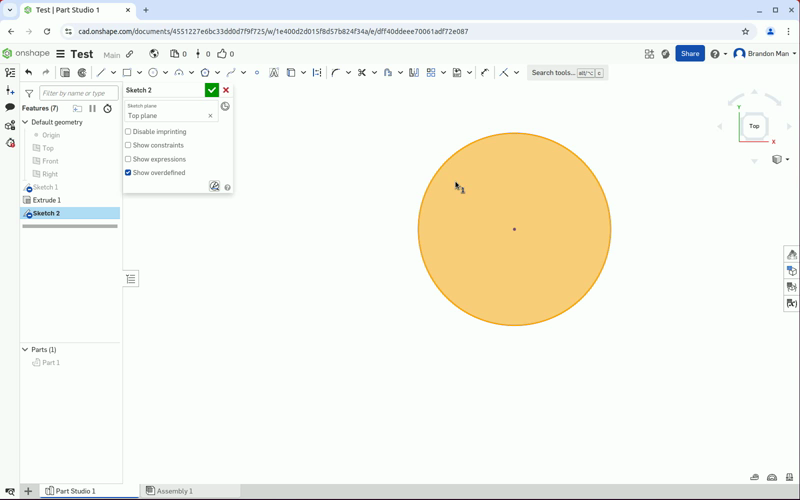
scroll(-6)
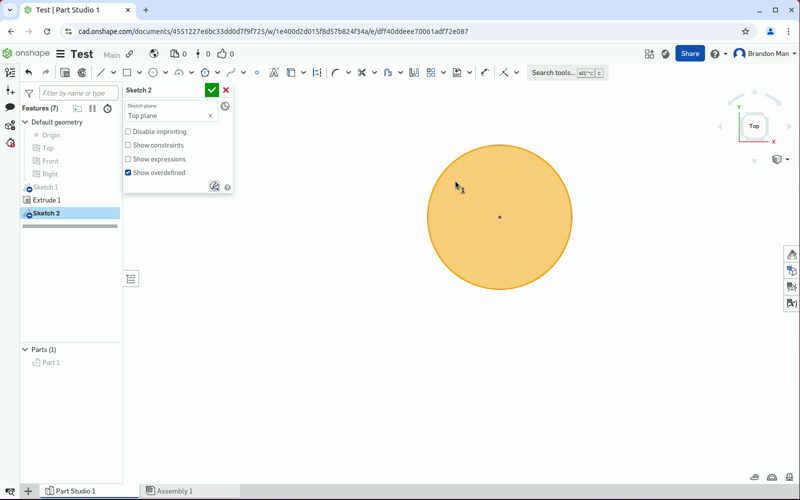
scroll(-6)
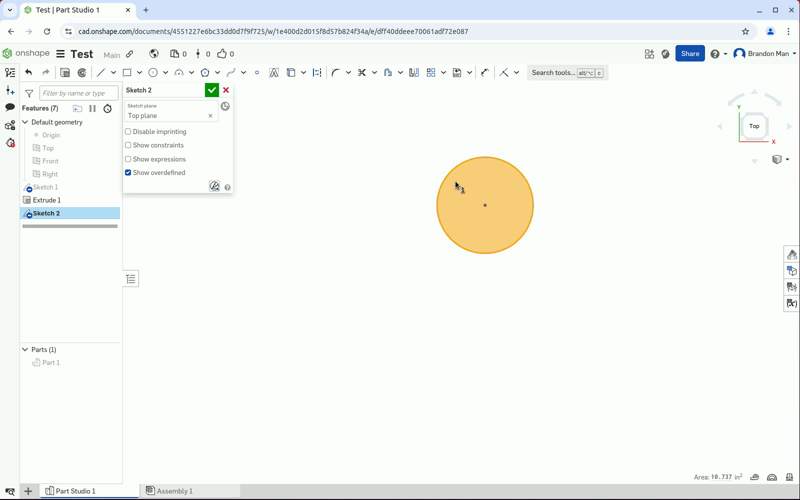
scroll(-6)
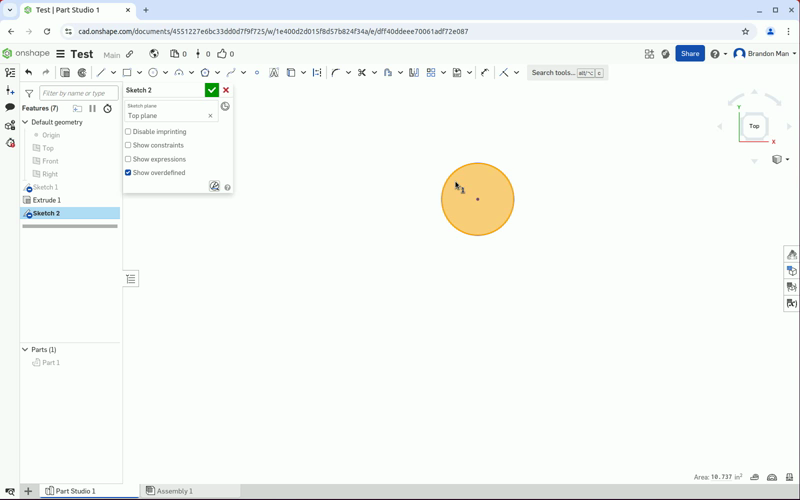
scroll(-6)
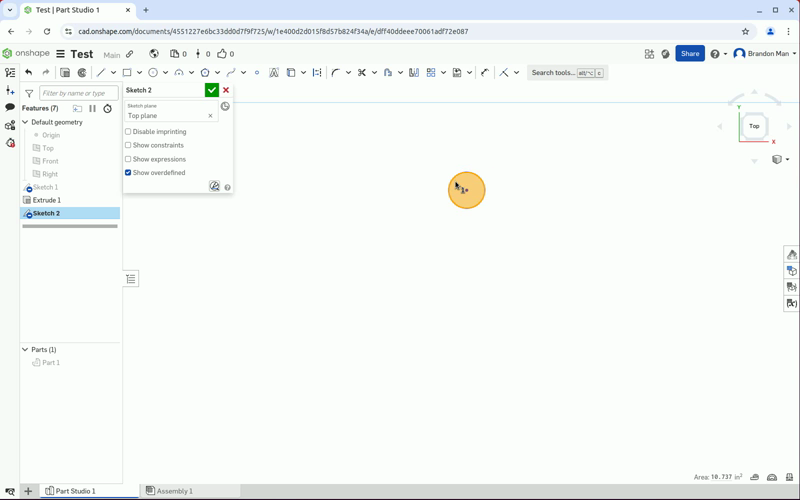
scroll(-6)
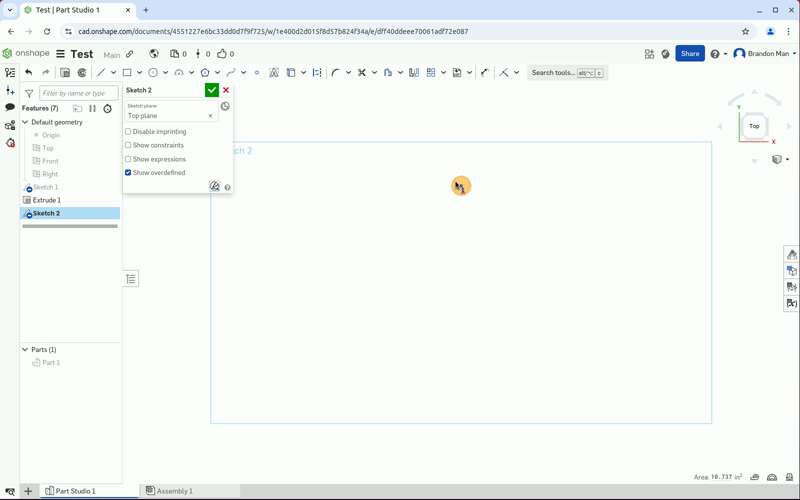
mouse_move(73, 352)
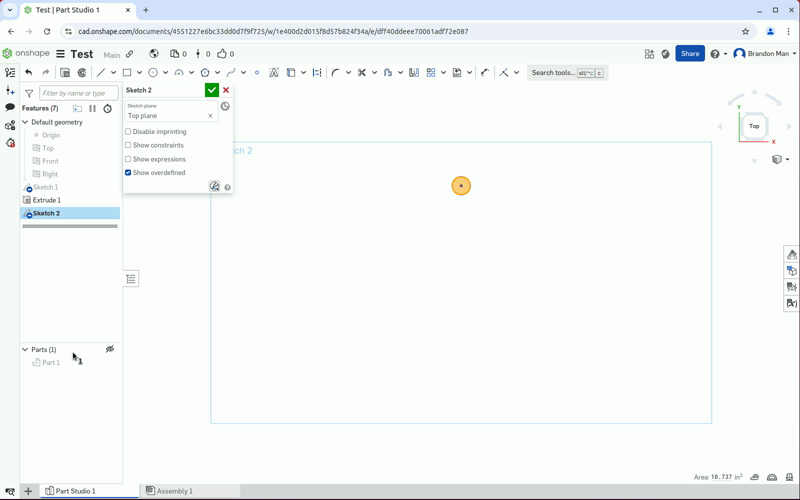
key(shift+y)
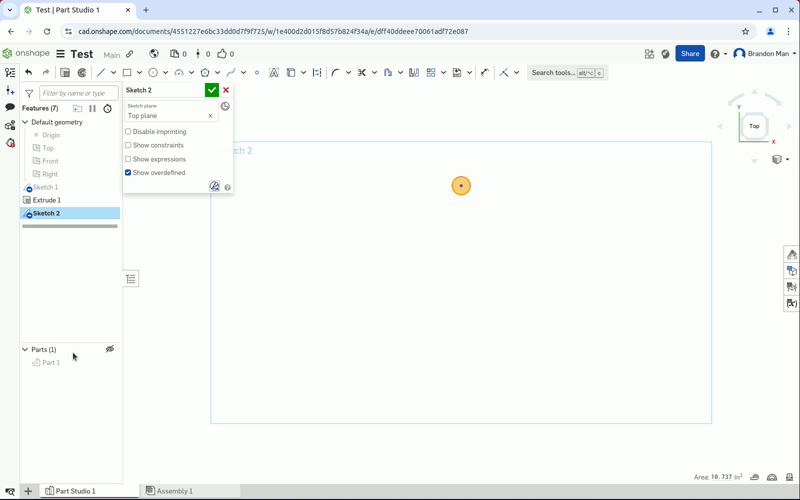
key(shift+e)
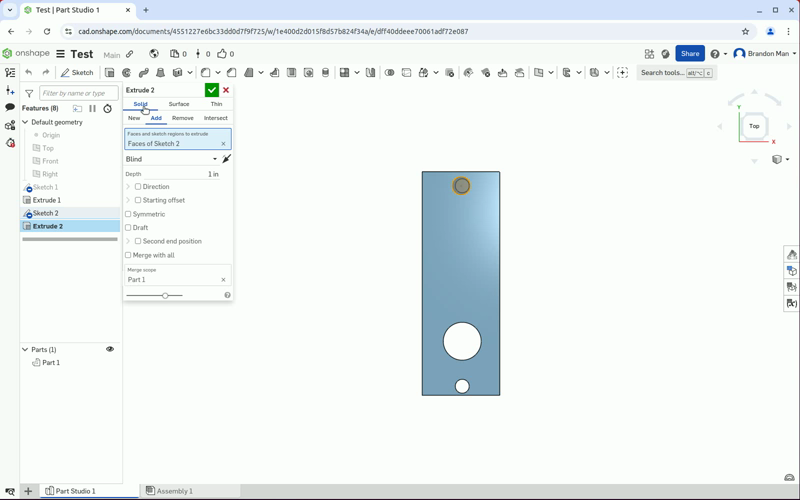
mouse_move(143, 106)
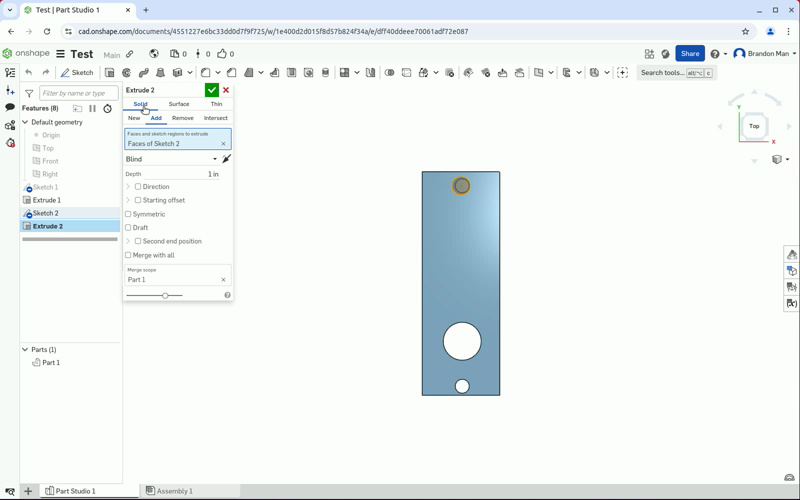
click(143, 106)
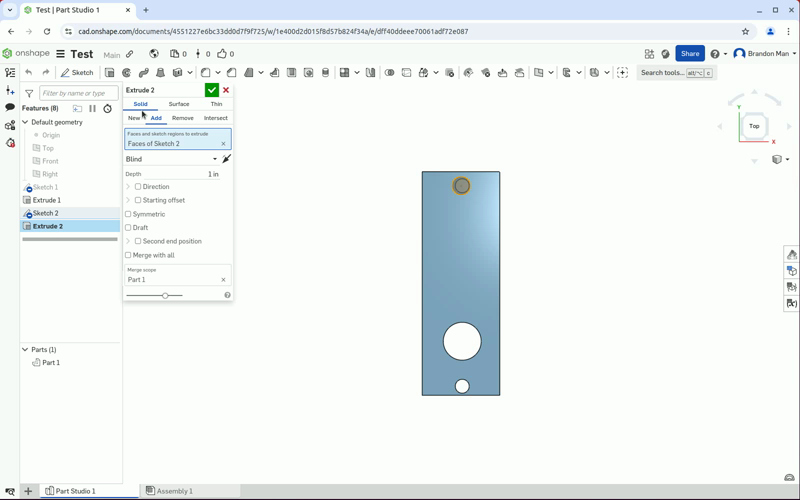
mouse_move(137, 120)
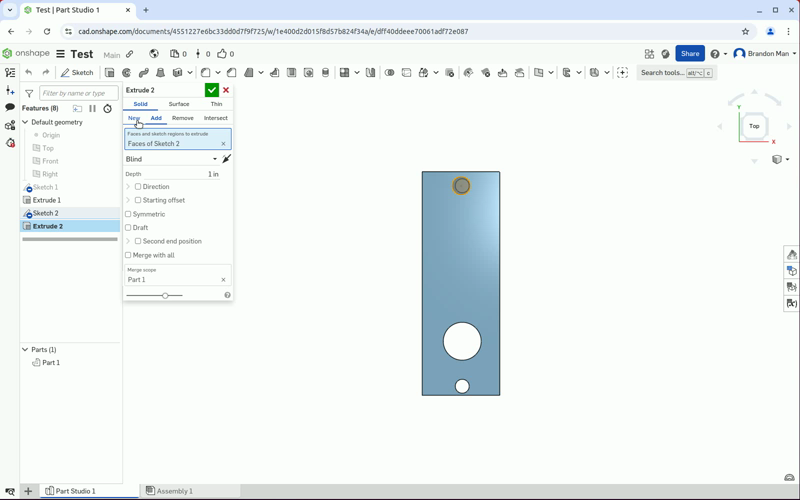
click(137, 120)
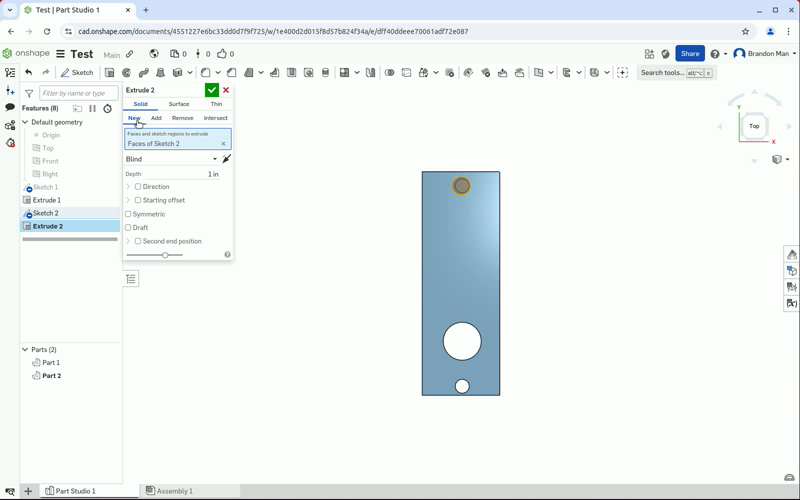
key(tab, 4)
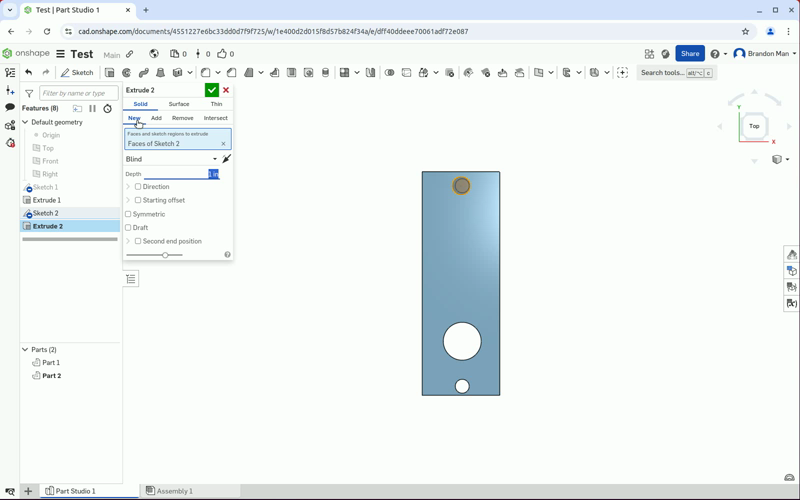
text(4.092)
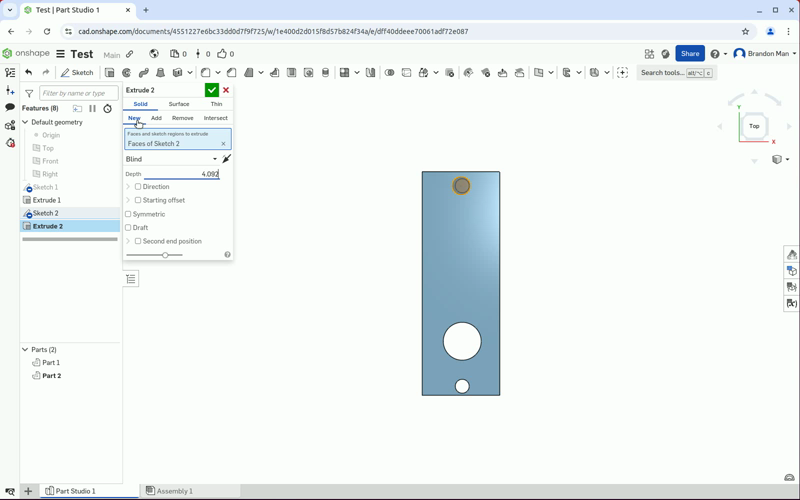
key(enter)
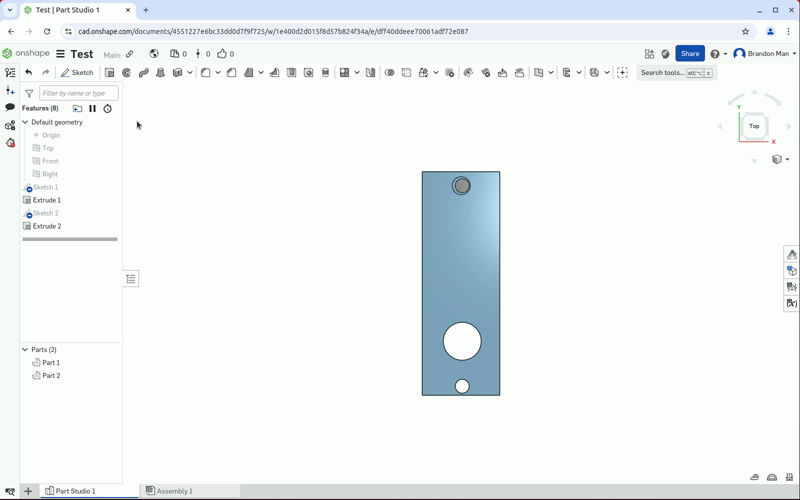
key(shift+h)
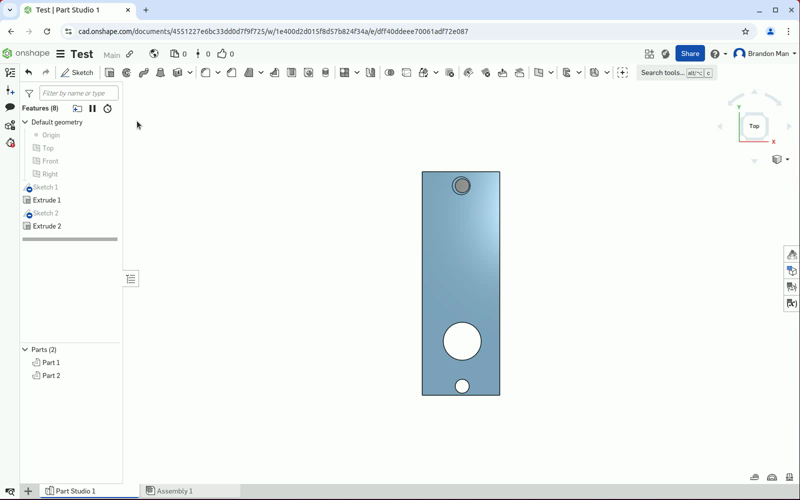
key(shift+h)
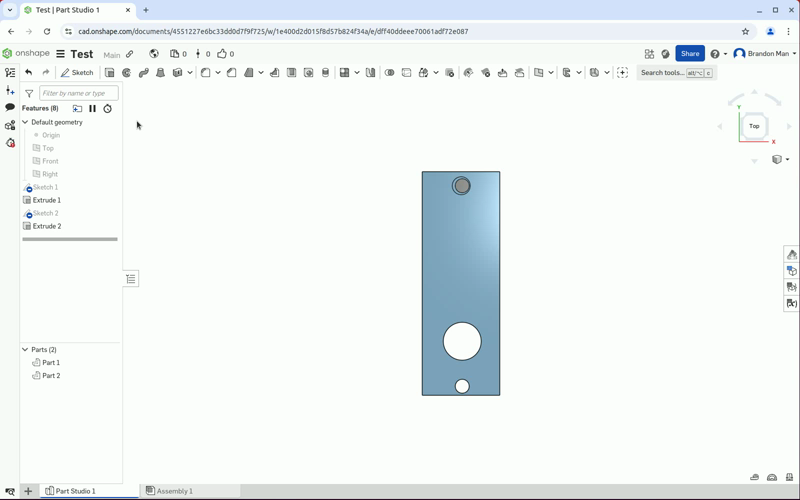
mouse_move(73, 189)
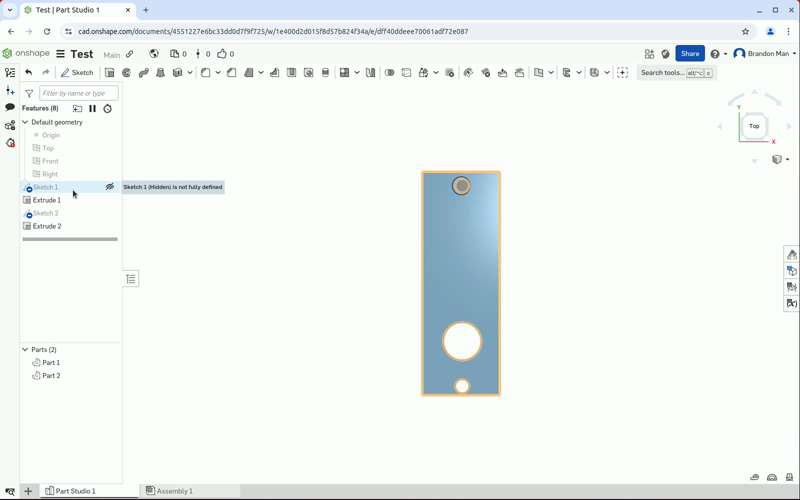
click(73, 189)
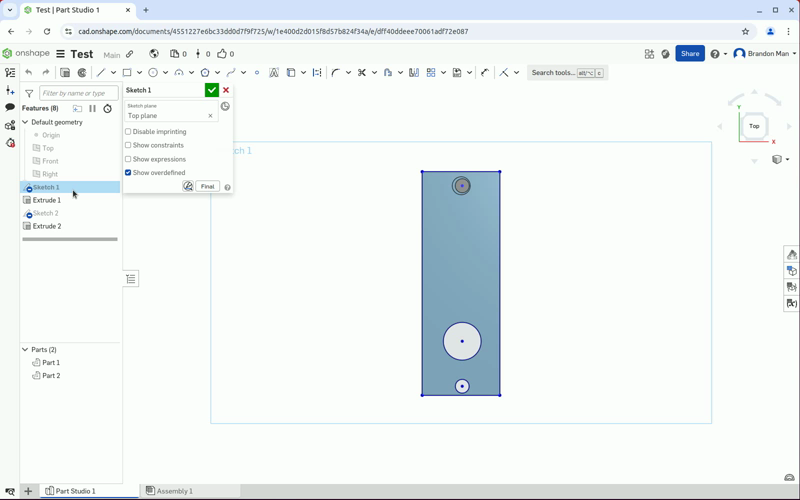
mouse_move(229, 92)
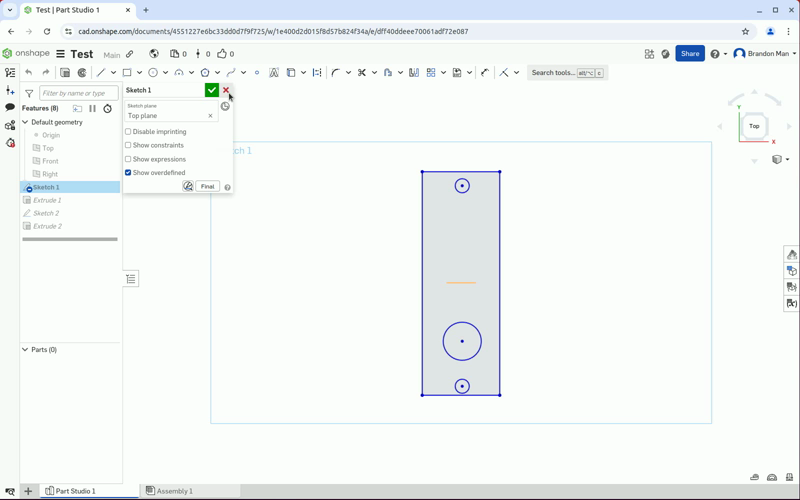
click(229, 92)
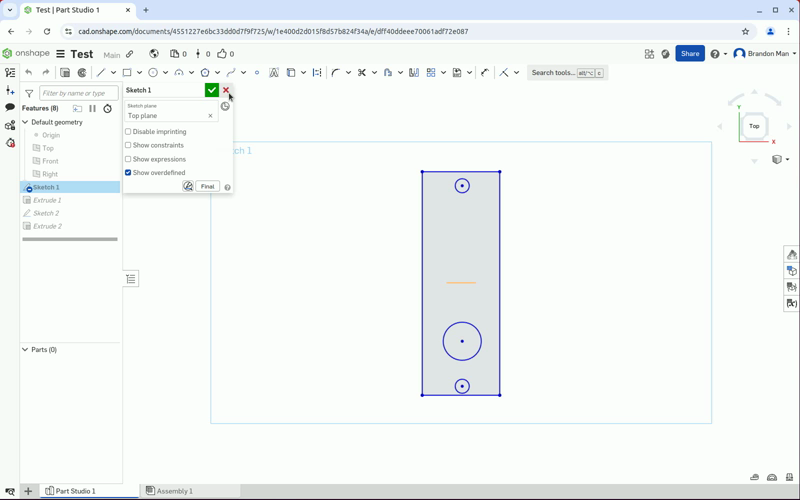
key(shift+s)
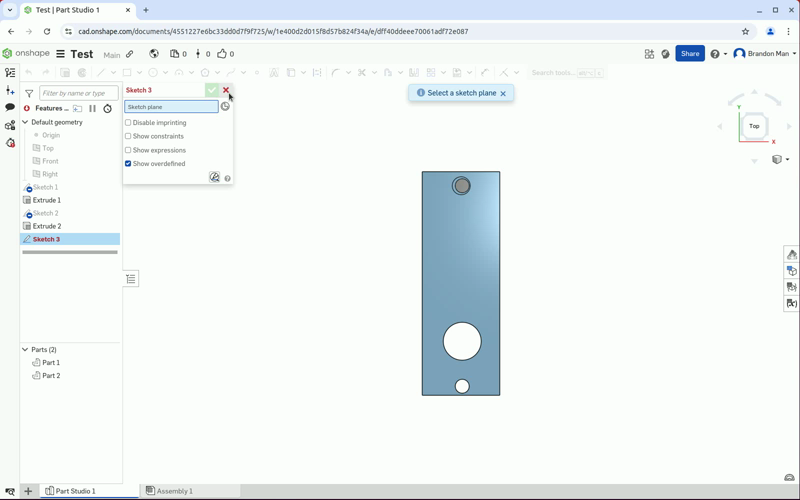
mouse_move(73, 150)
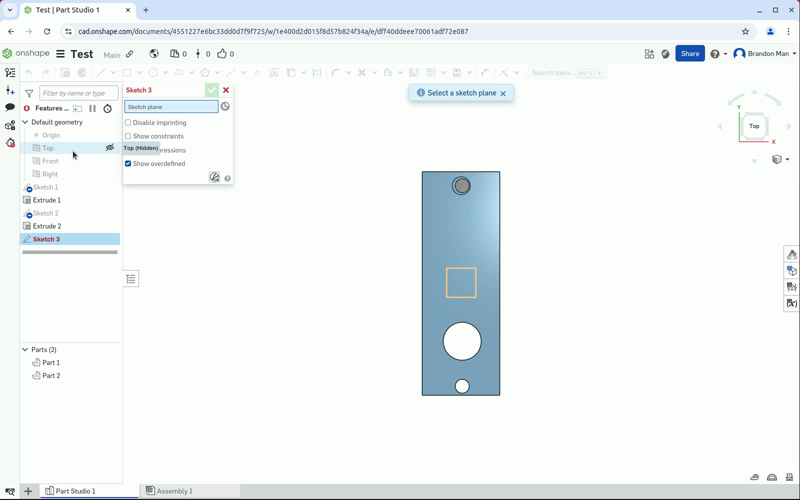
click(73, 150)
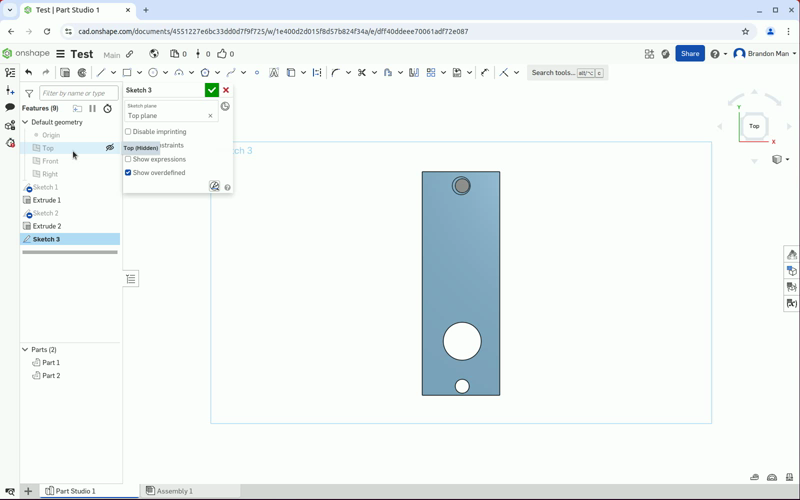
mouse_move(73, 352)
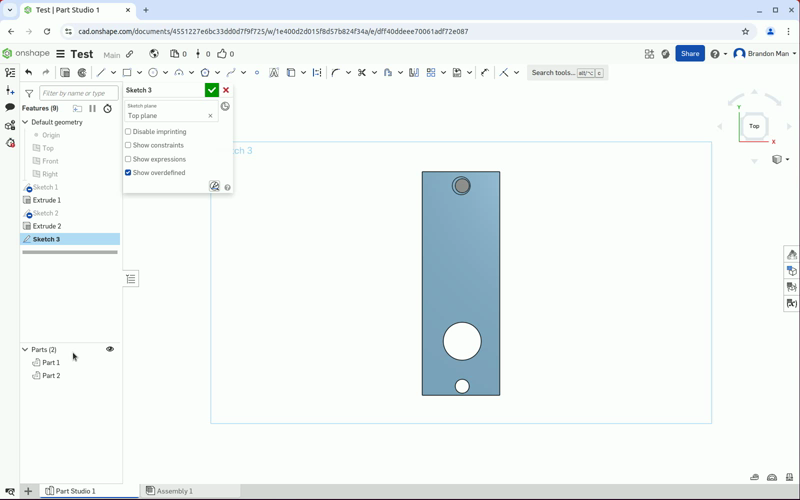
key(y)
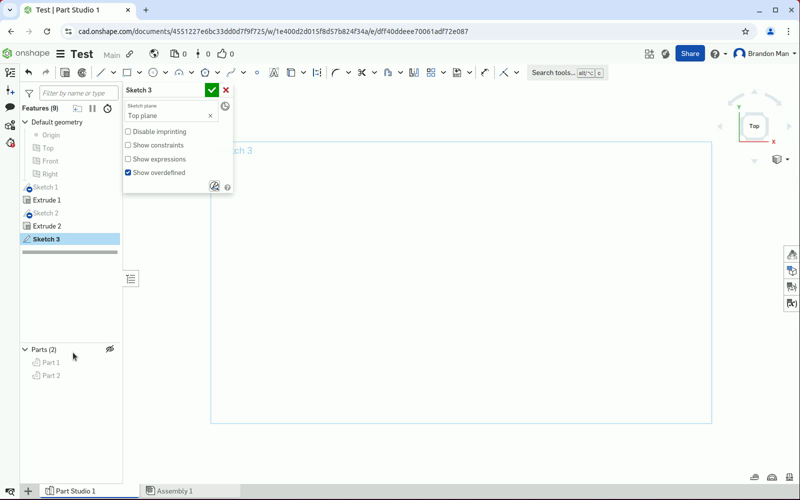
key(c)
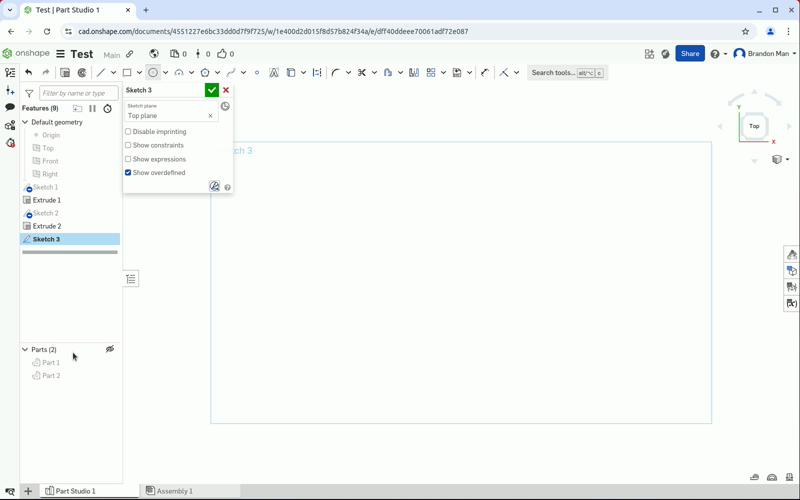
key_down(shift)
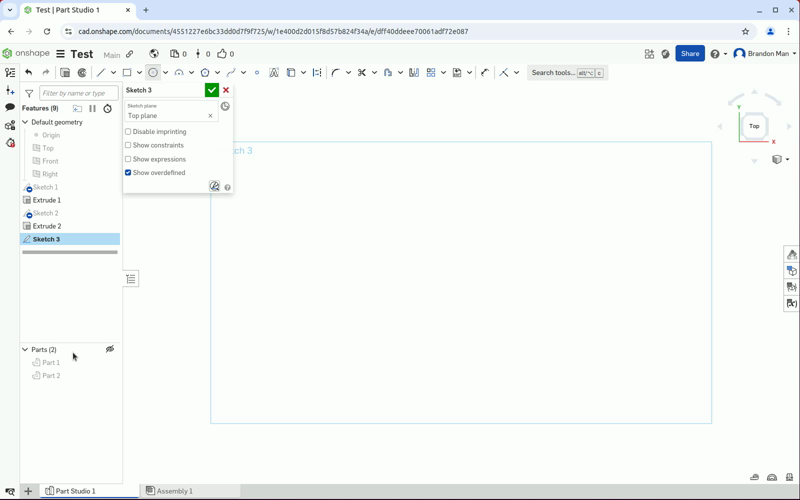
mouse_move(461, 386)
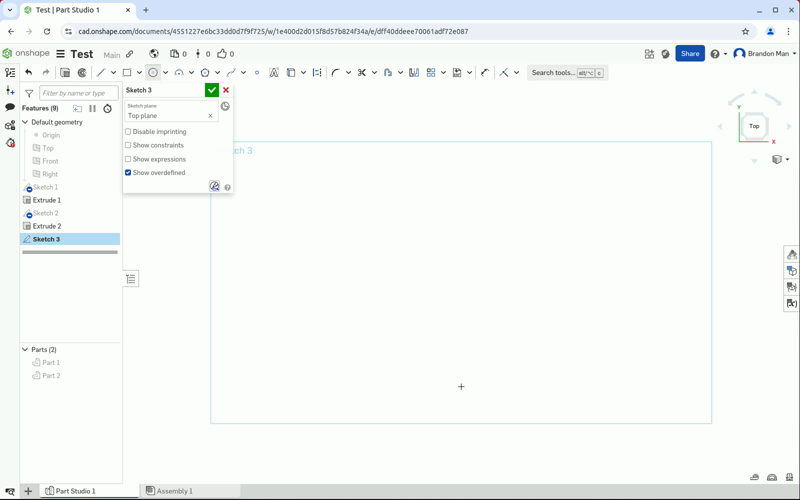
click(461, 386)
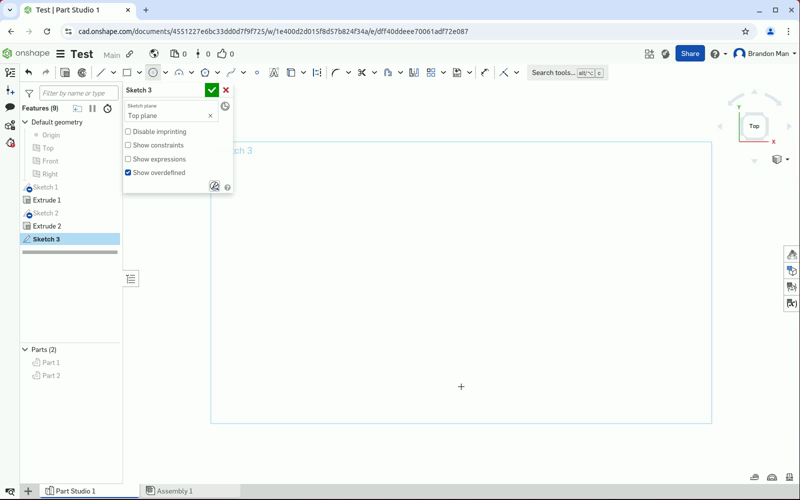
key_up(shift)
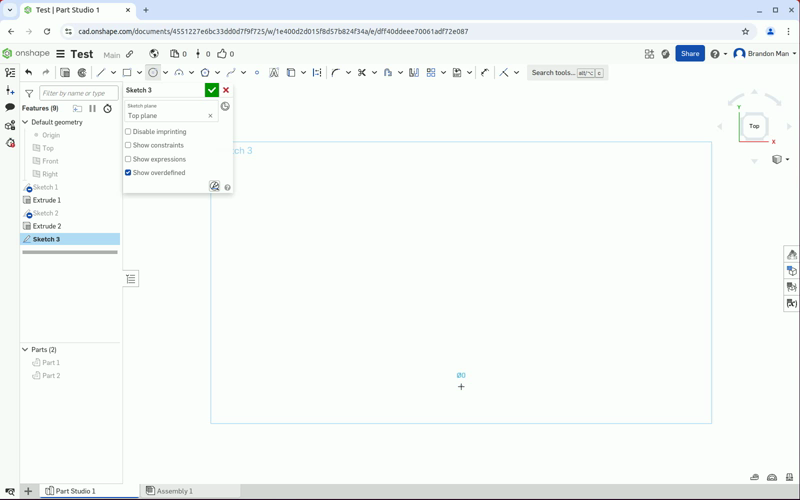
mouse_move(470, 386)
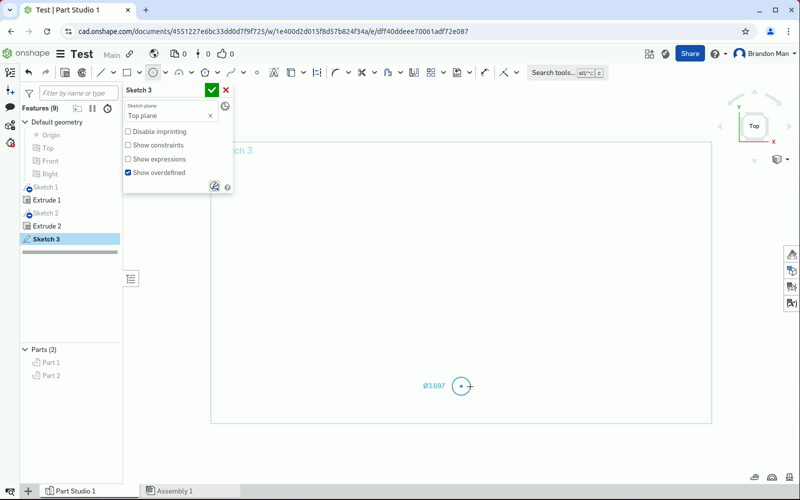
click(470, 386)
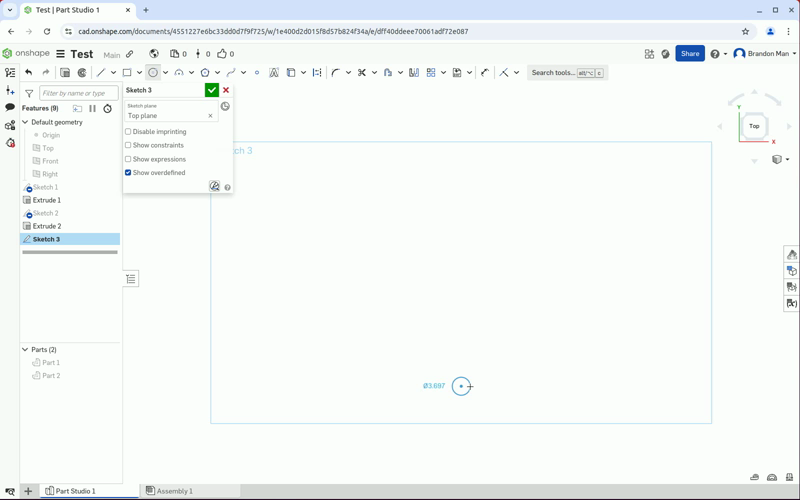
key(esc)
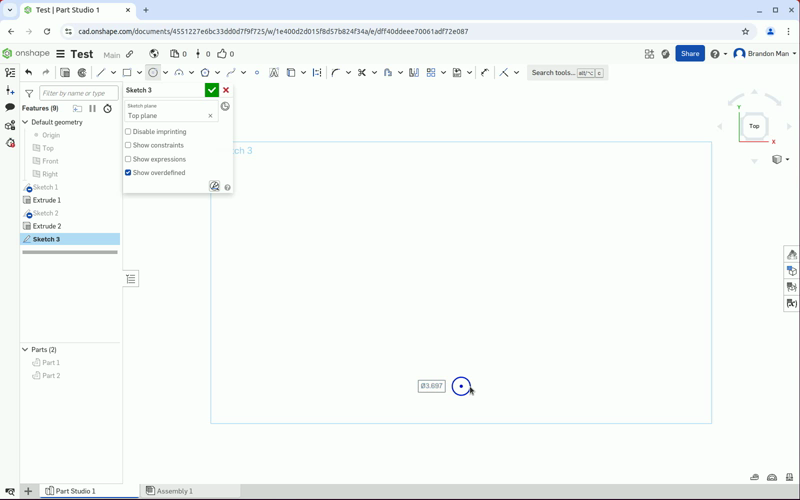
mouse_move(465, 380)
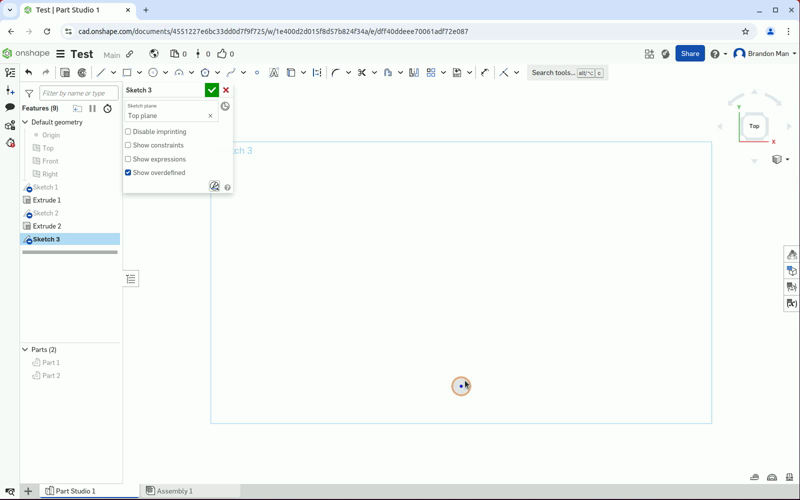
scroll(6)
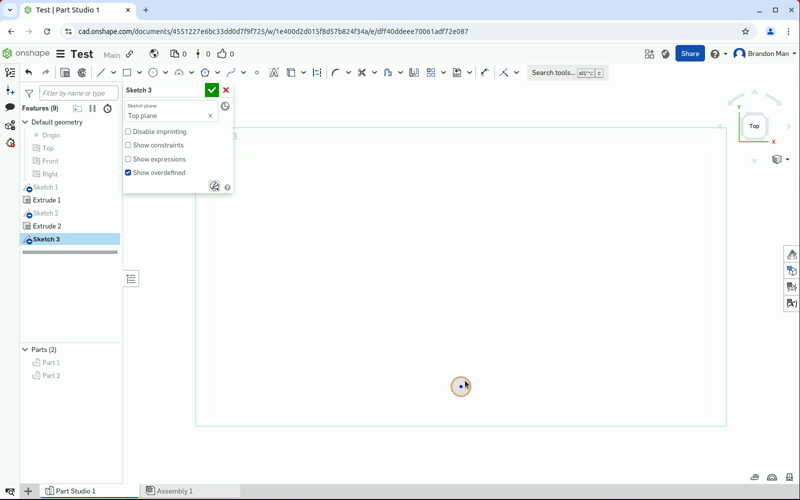
scroll(6)
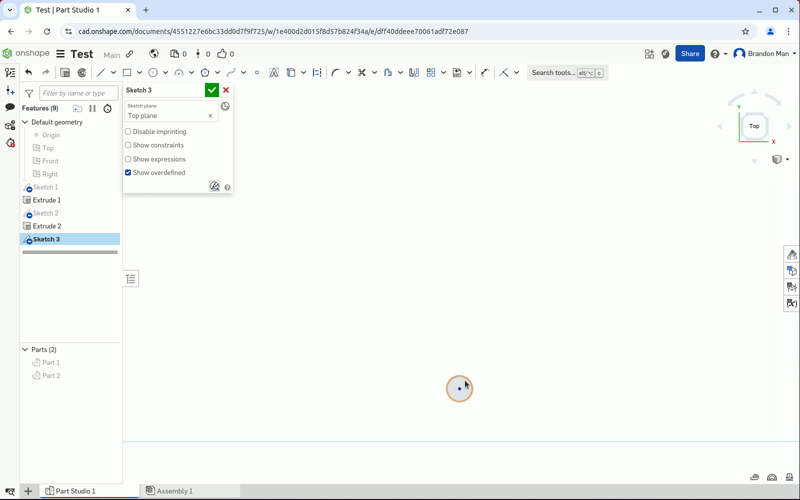
scroll(6)
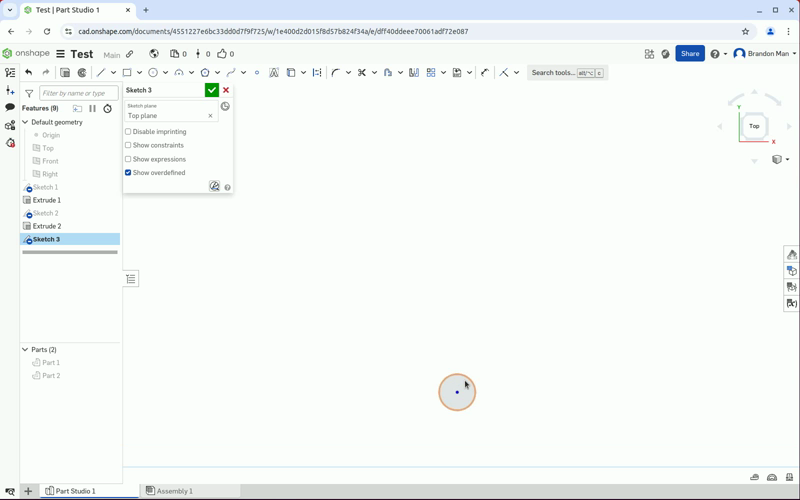
scroll(6)
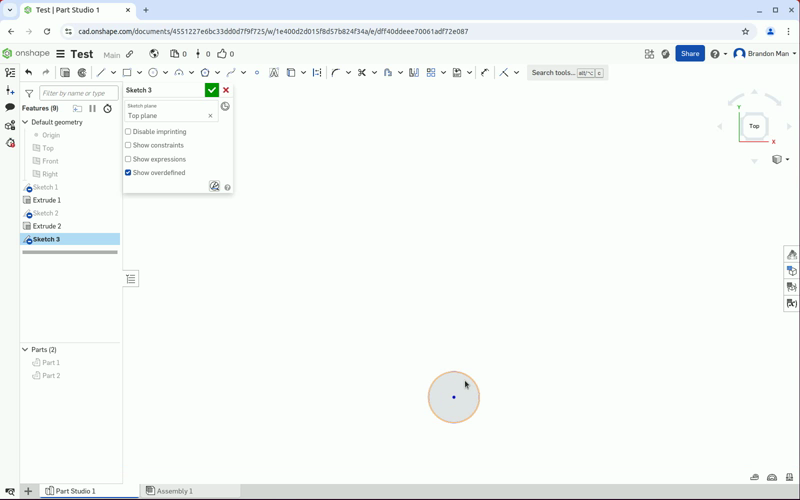
scroll(6)
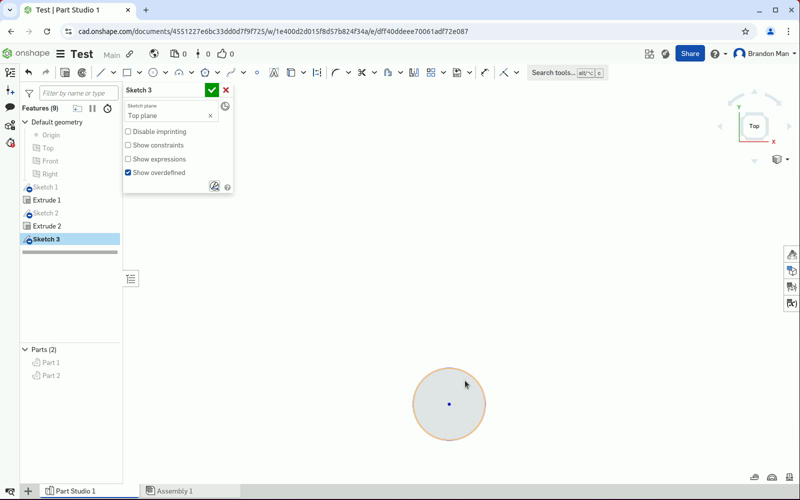
scroll(6)
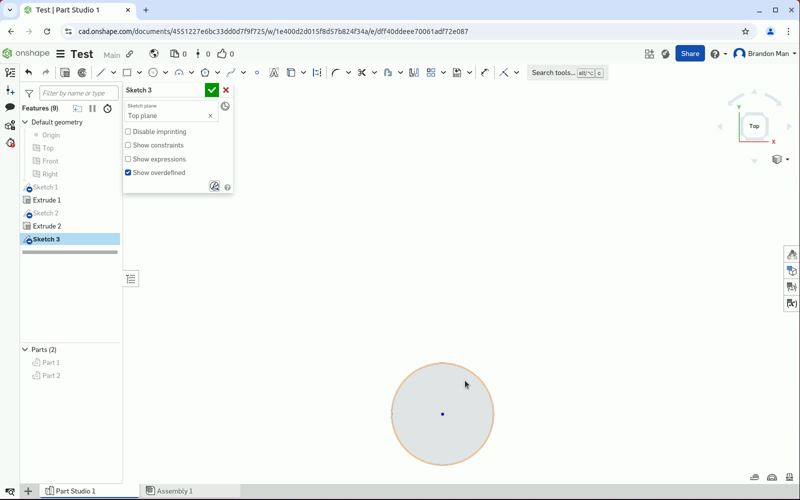
scroll(6)
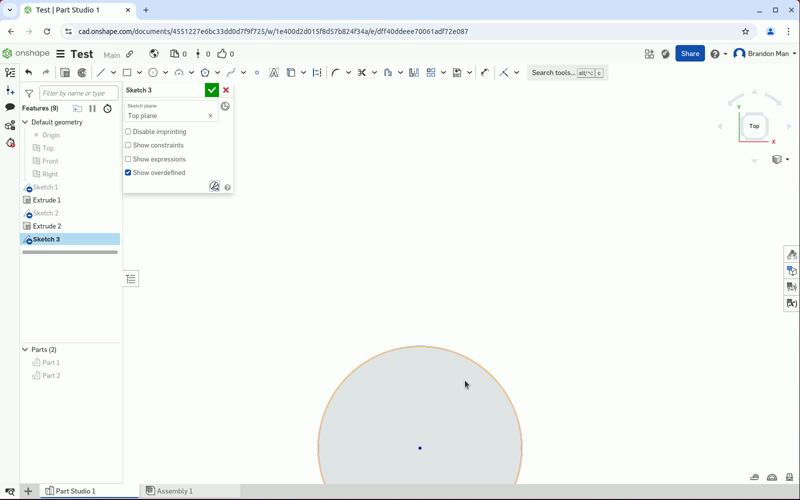
click(465, 380)
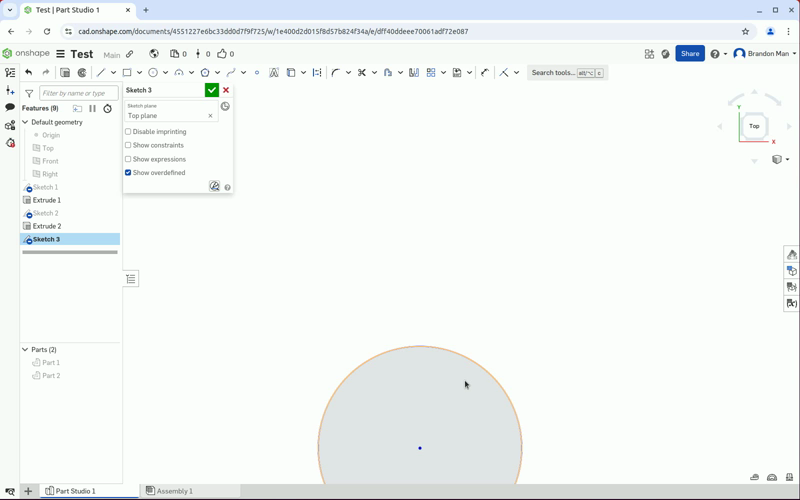
scroll(-6)
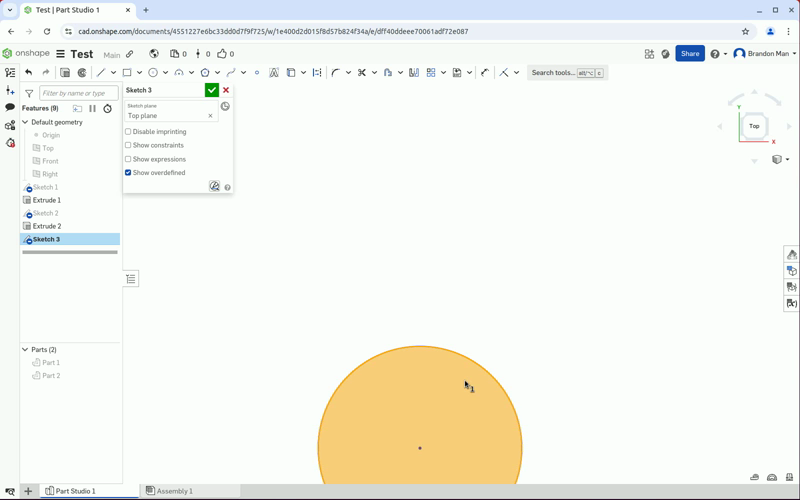
scroll(-6)
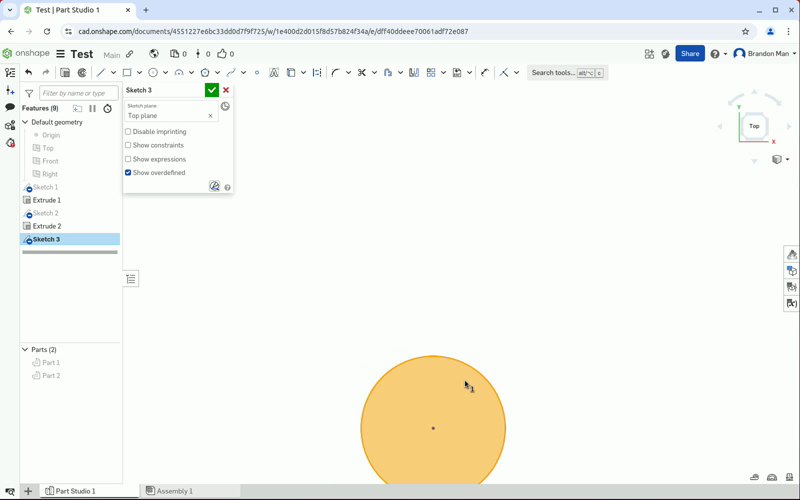
scroll(-6)
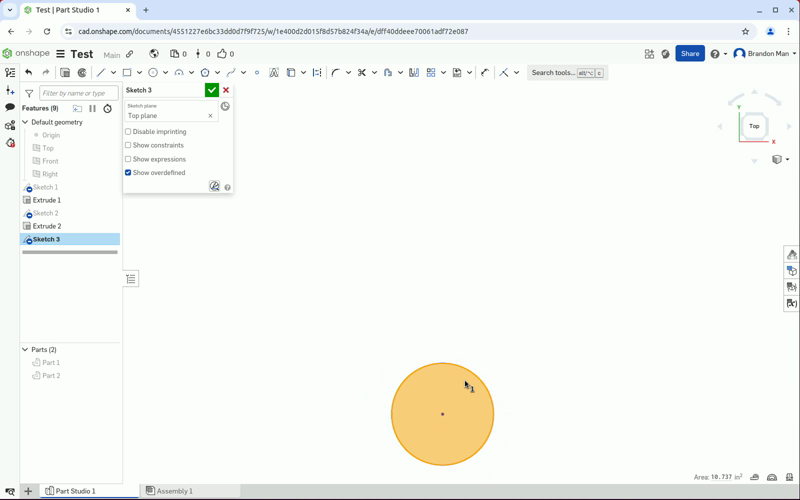
scroll(-6)
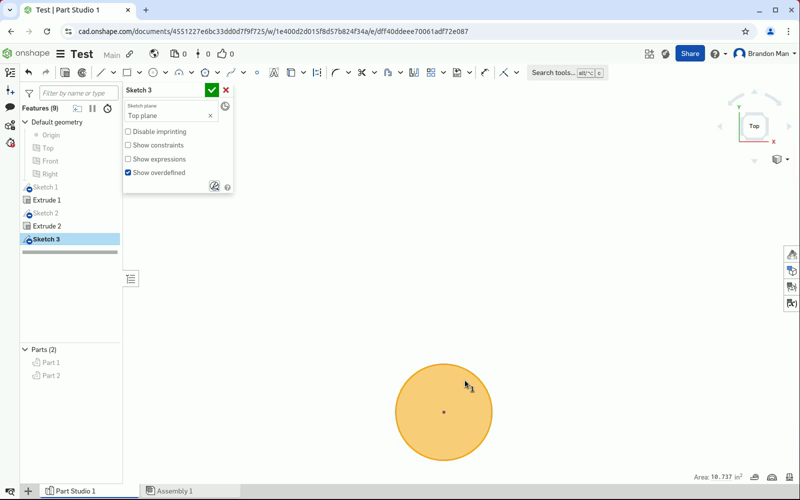
scroll(-6)
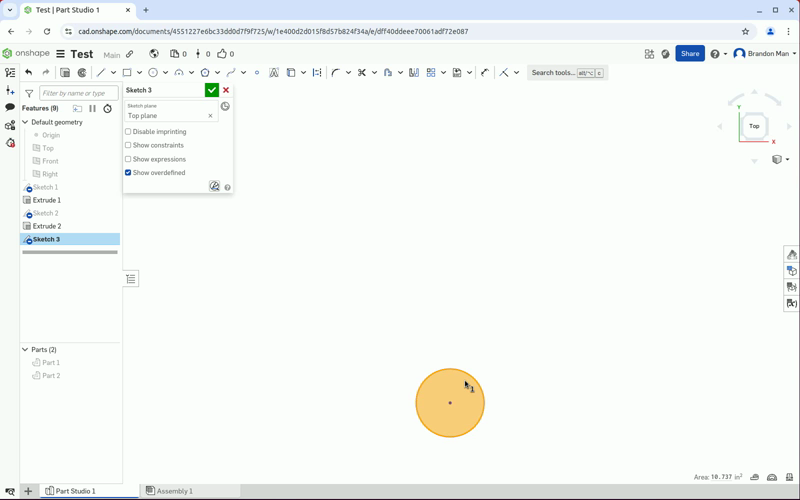
scroll(-6)
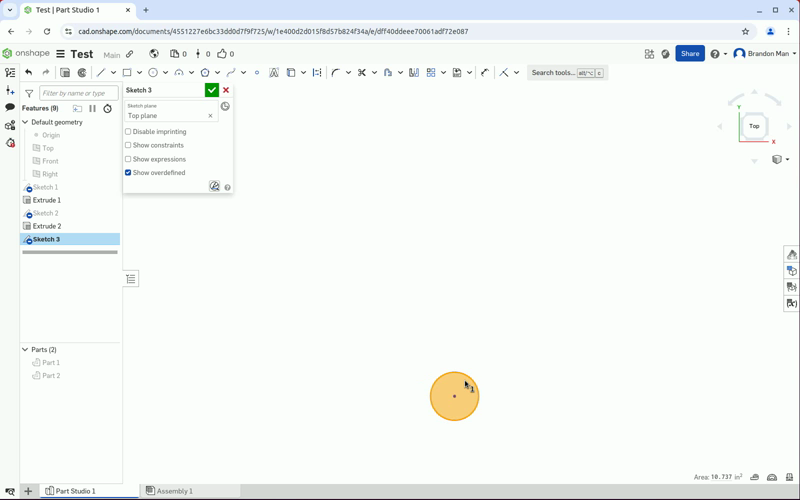
scroll(-6)
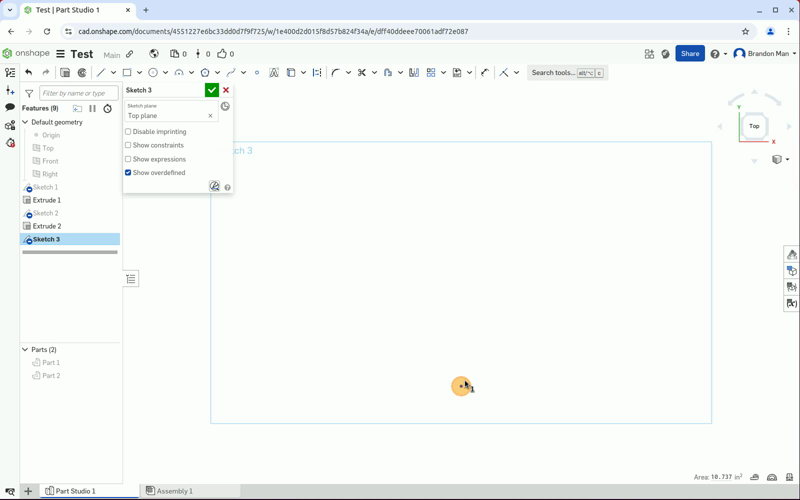
mouse_move(73, 352)
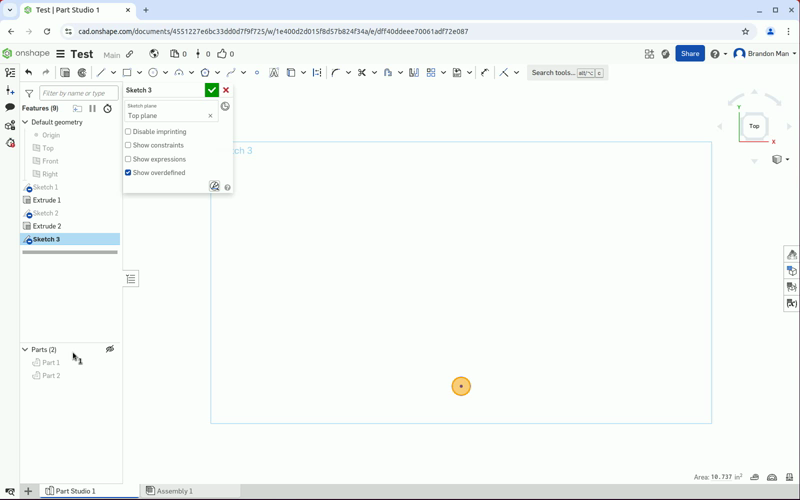
key(shift+y)
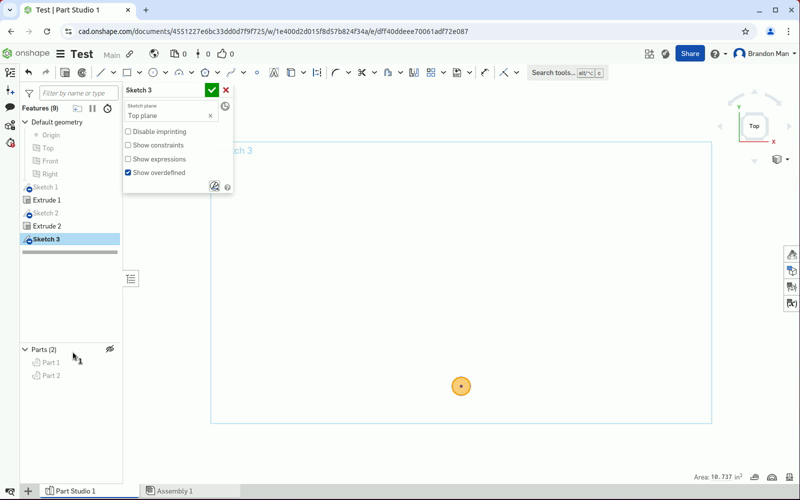
key(shift+e)
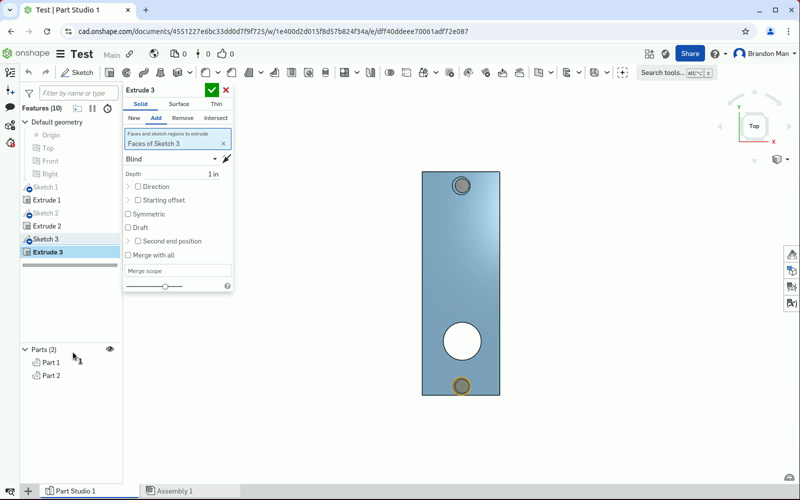
mouse_move(143, 106)
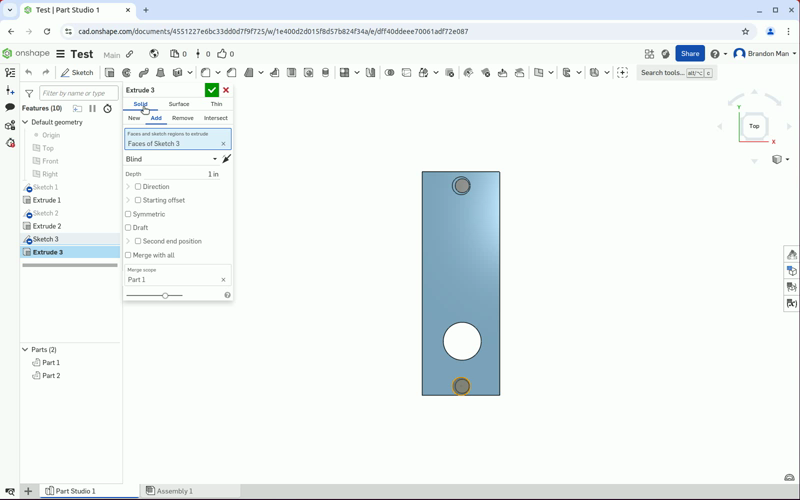
click(143, 106)
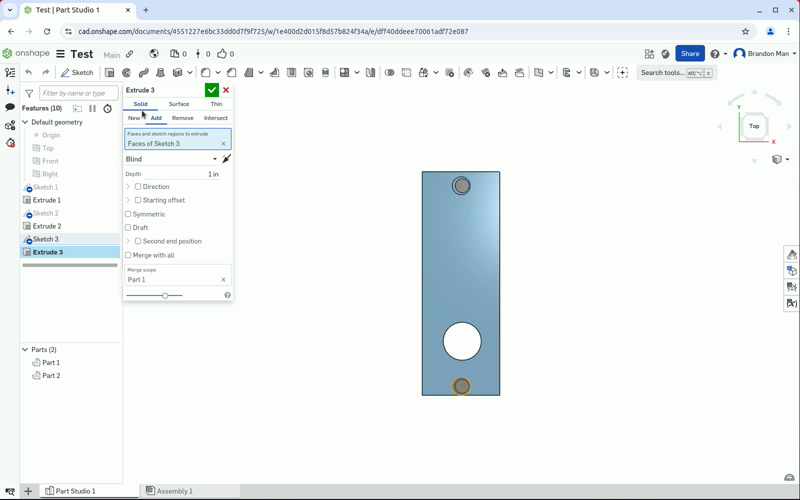
mouse_move(137, 120)
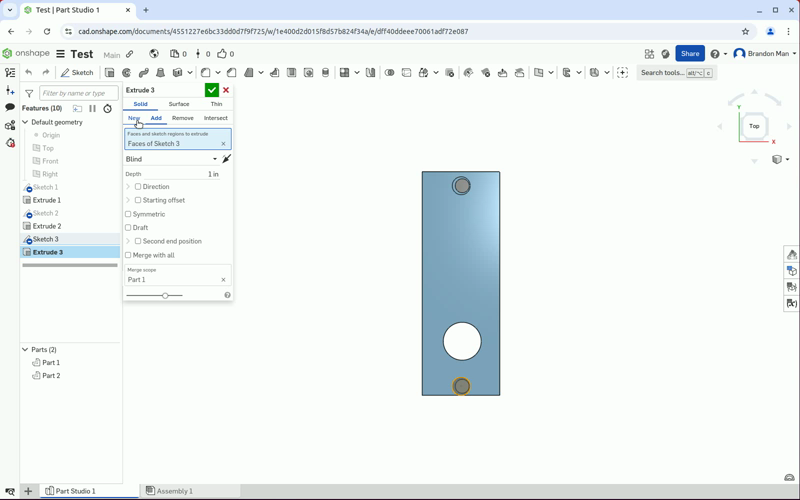
click(137, 120)
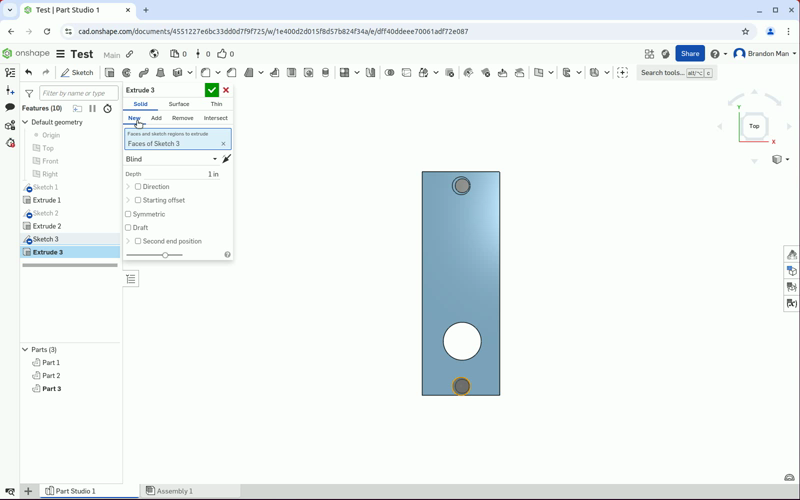
key(tab, 4)
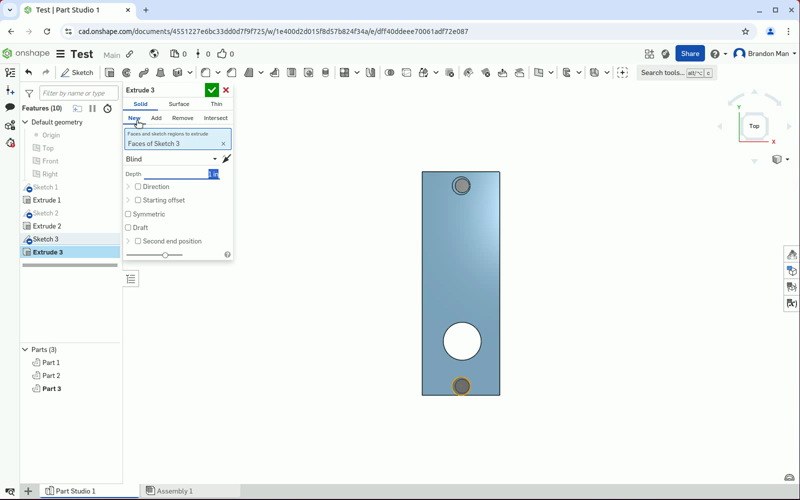
text(4.092)
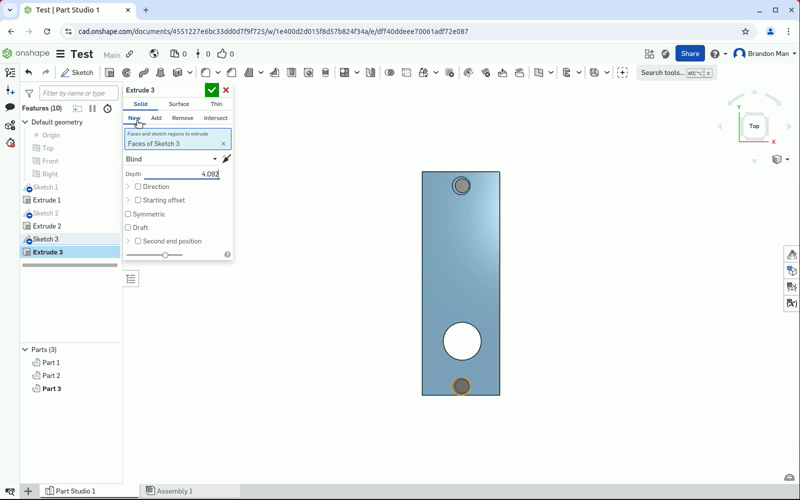
key(enter)
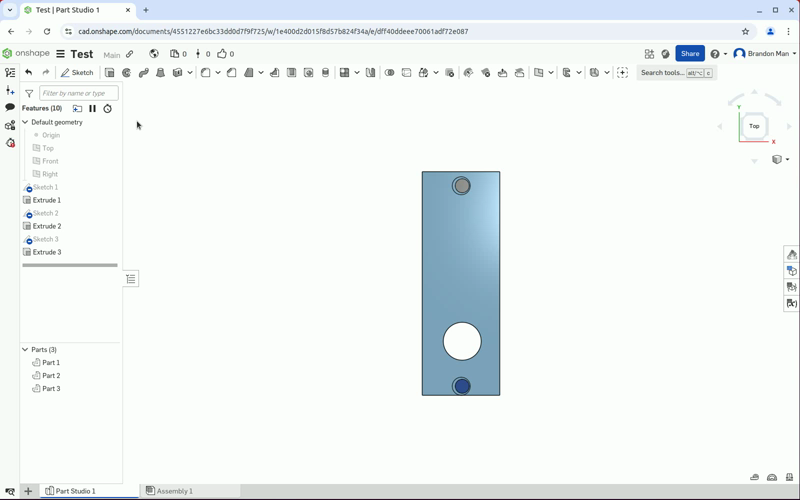
key(shift+h)
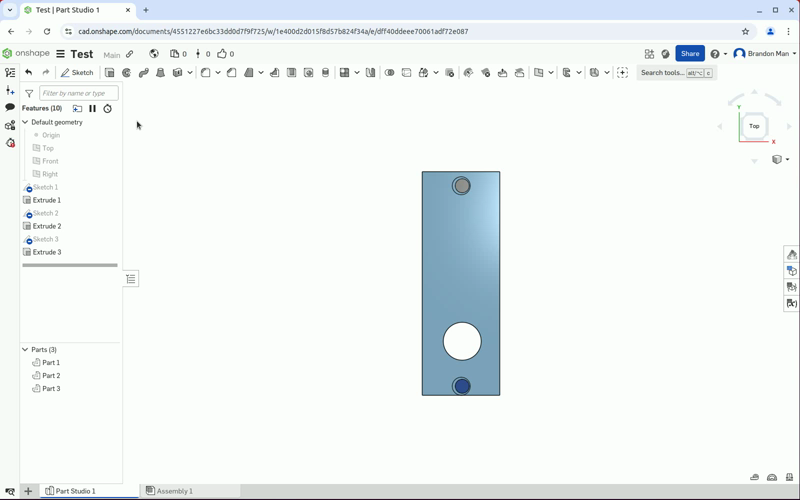
key(shift+h)
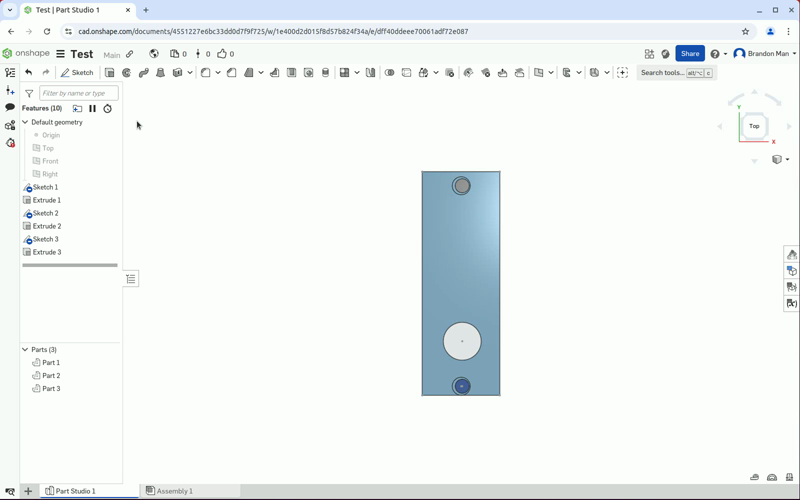
key(shift+7)
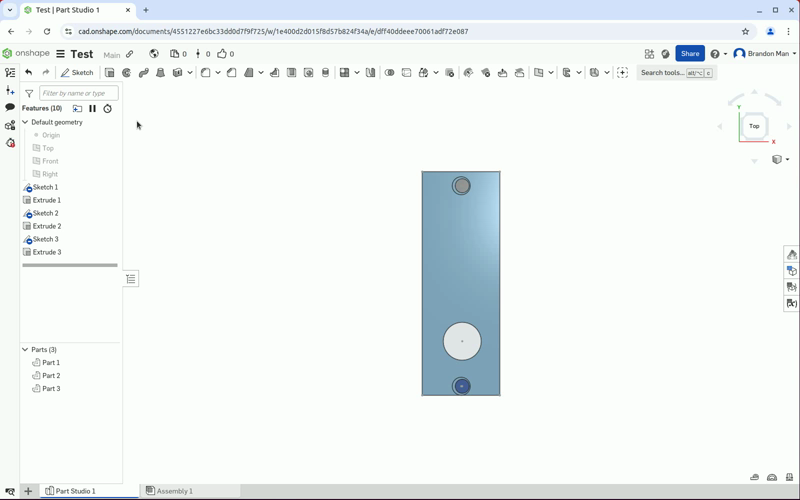
key(up, 3)
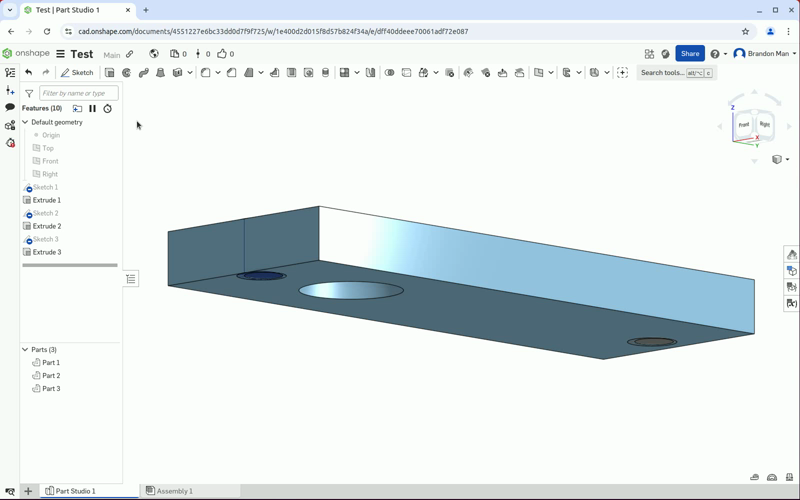
key(left, 3)
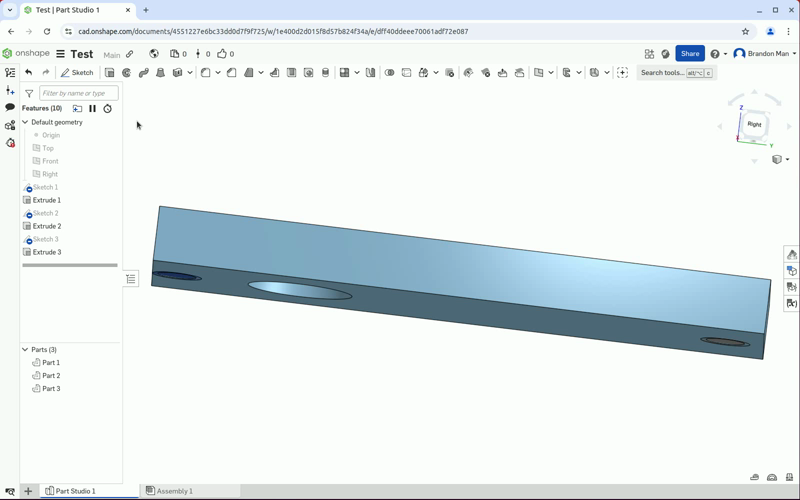
key(right, 3)
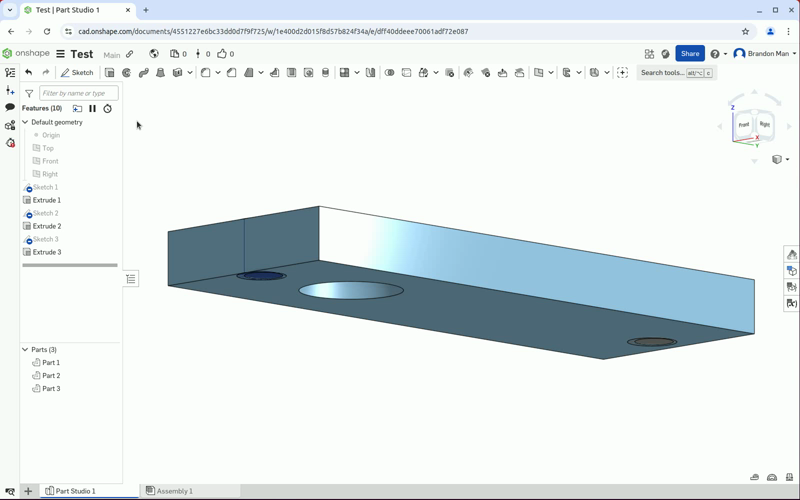
key(down, 3)
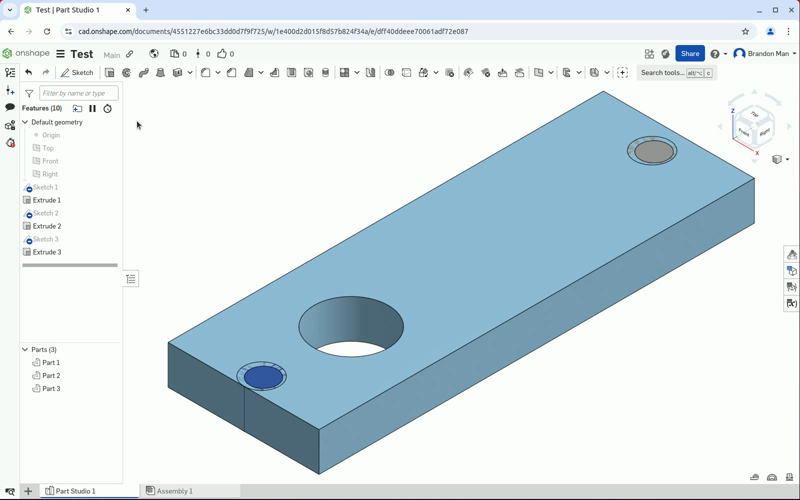
mouse_move(73, 189)
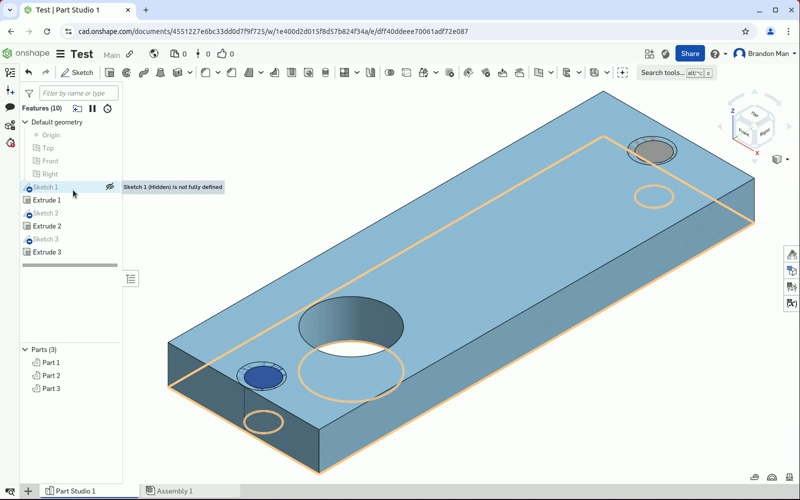
click(73, 189)